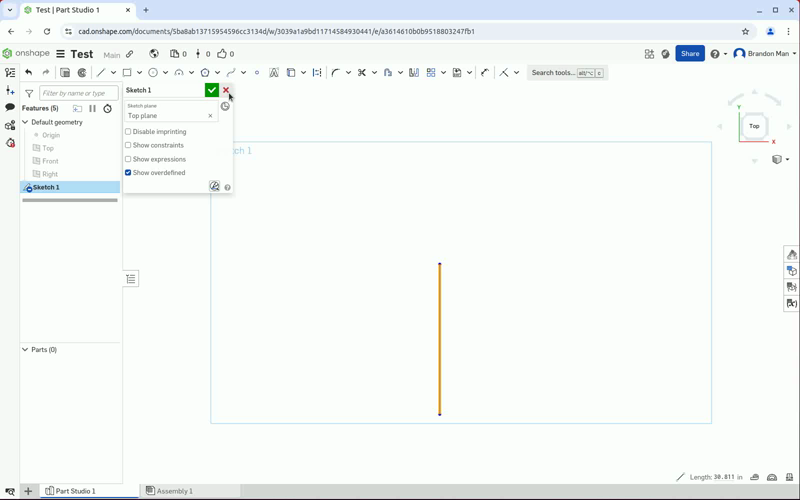
key(shift+h)
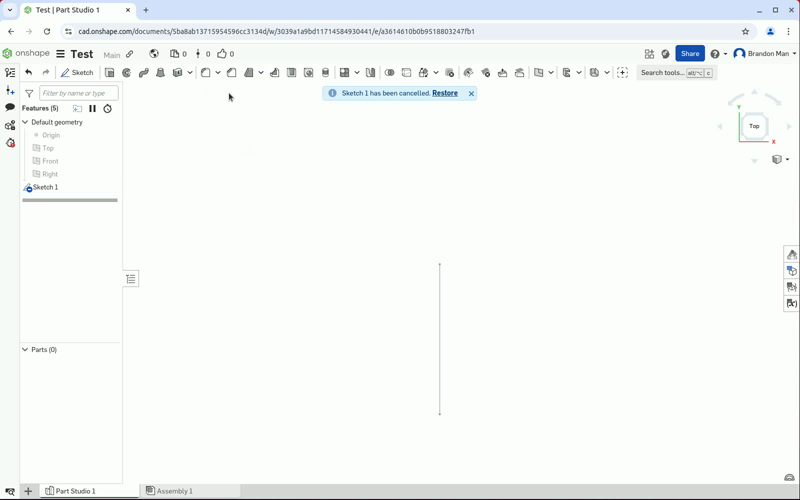
key(shift+s)
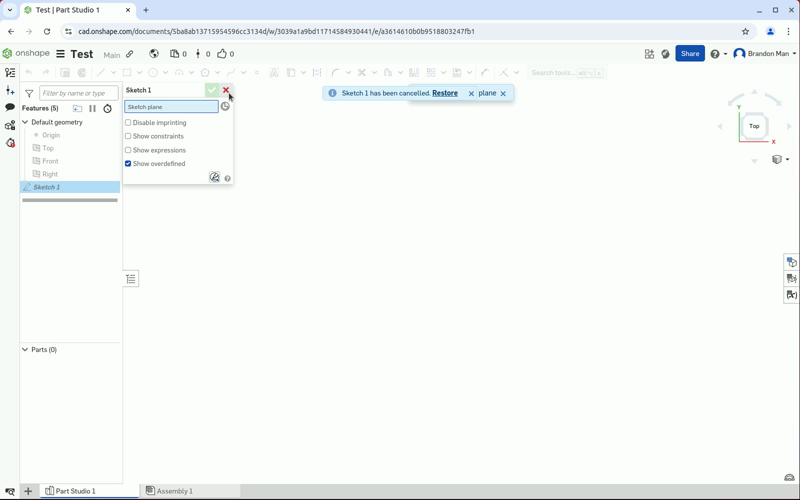
mouse_move(73, 150)
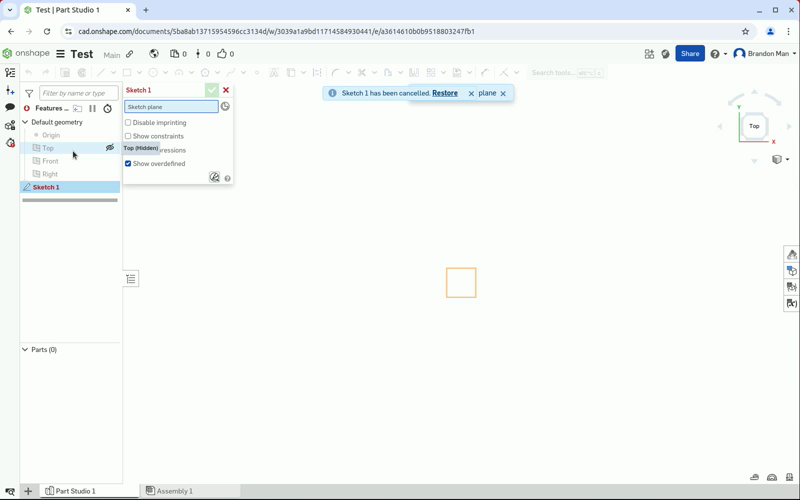
click(73, 150)
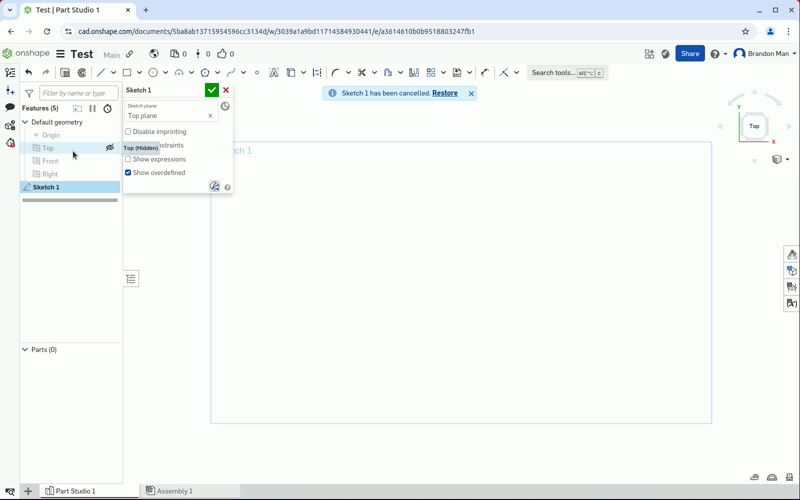
mouse_move(73, 352)
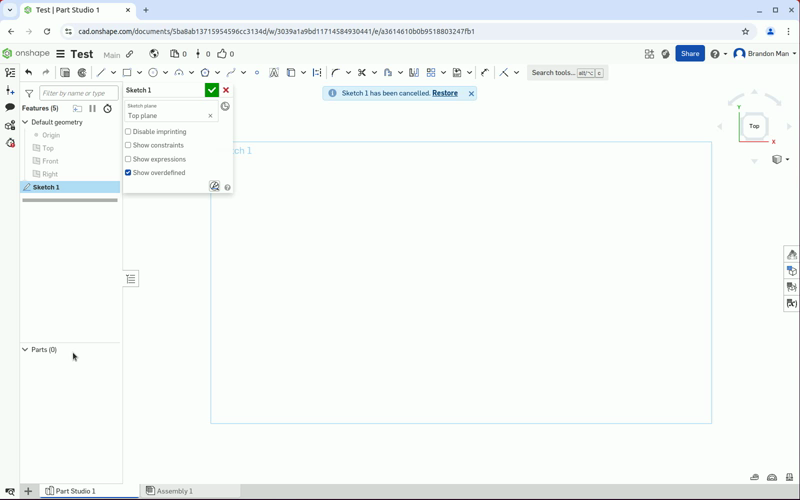
key(y)
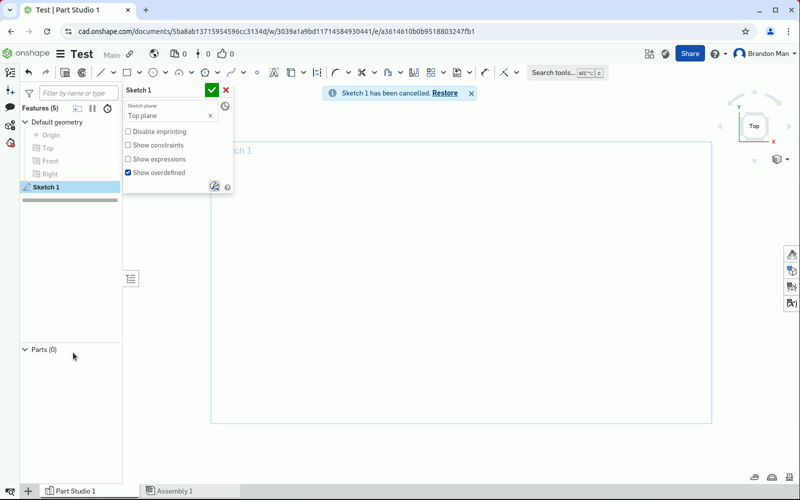
key(a)
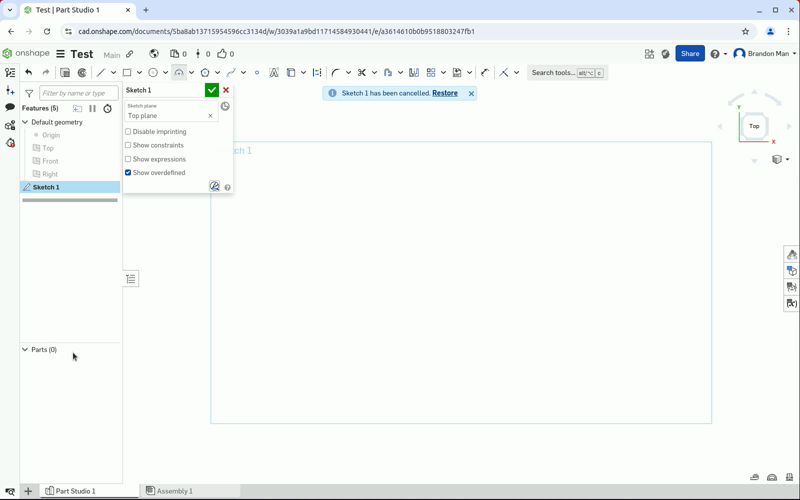
key_down(shift)
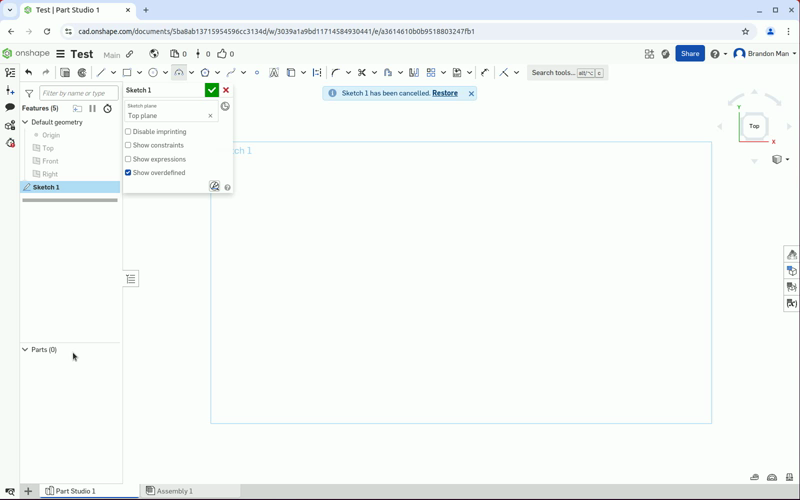
mouse_move(396, 300)
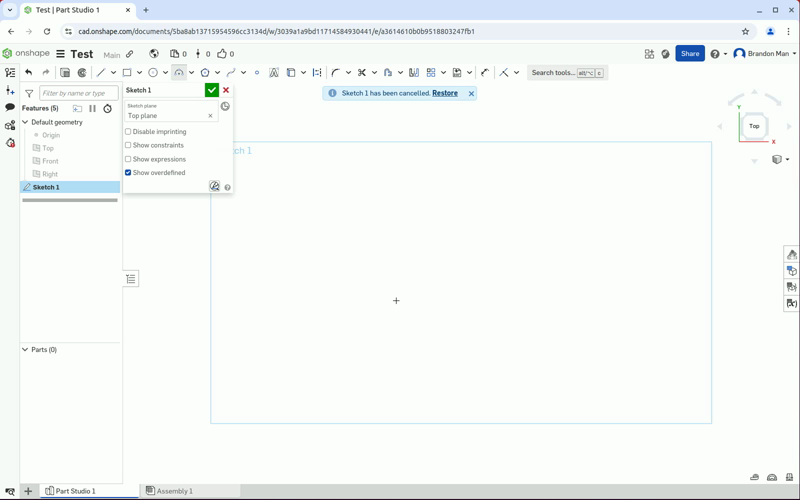
click(396, 300)
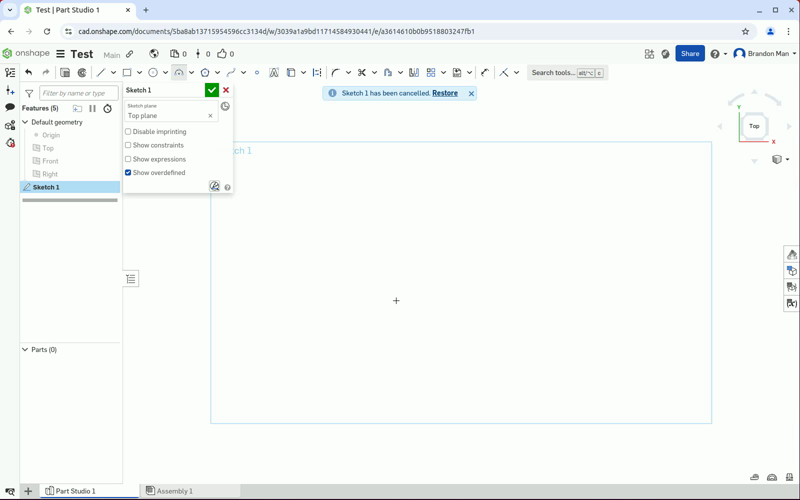
key_up(shift)
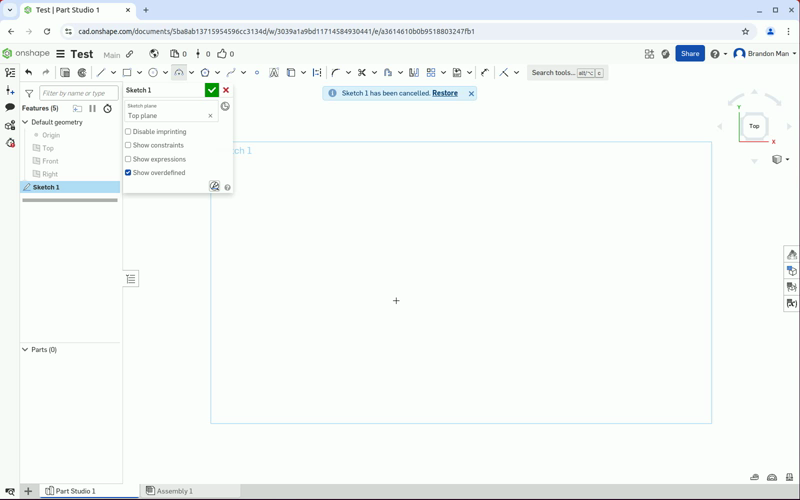
key_down(shift)
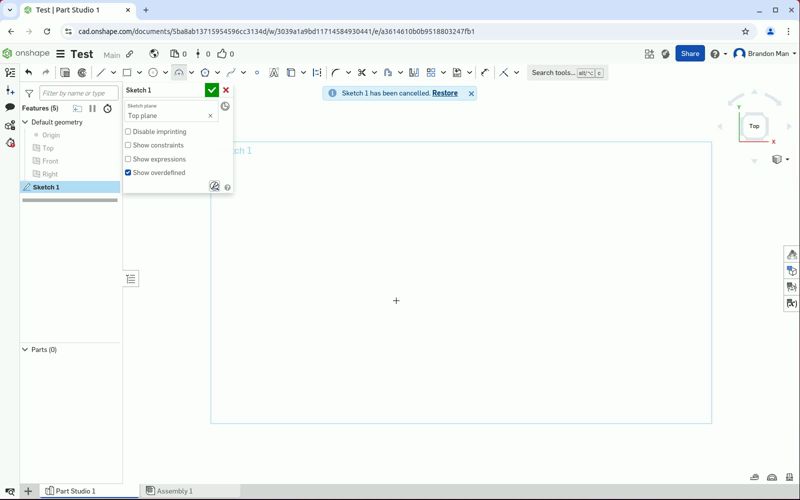
mouse_move(430, 334)
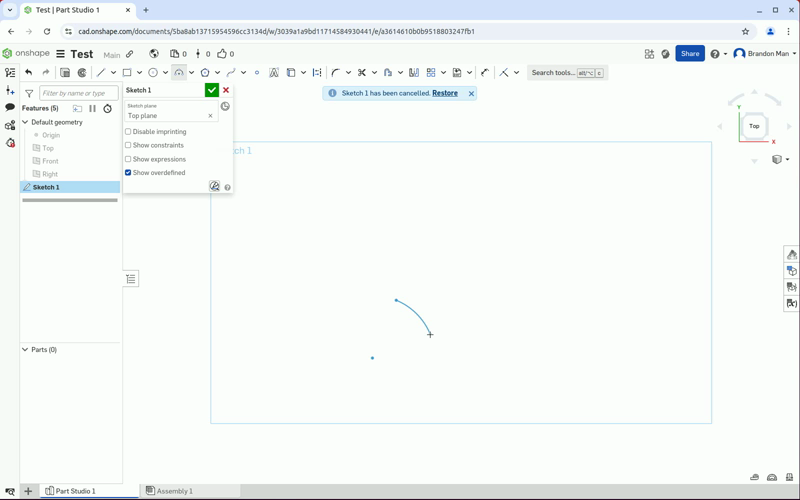
click(430, 334)
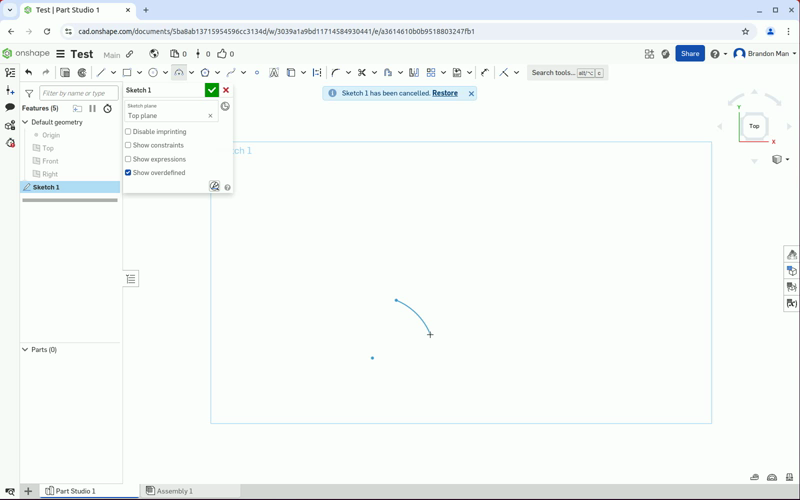
mouse_move(406, 324)
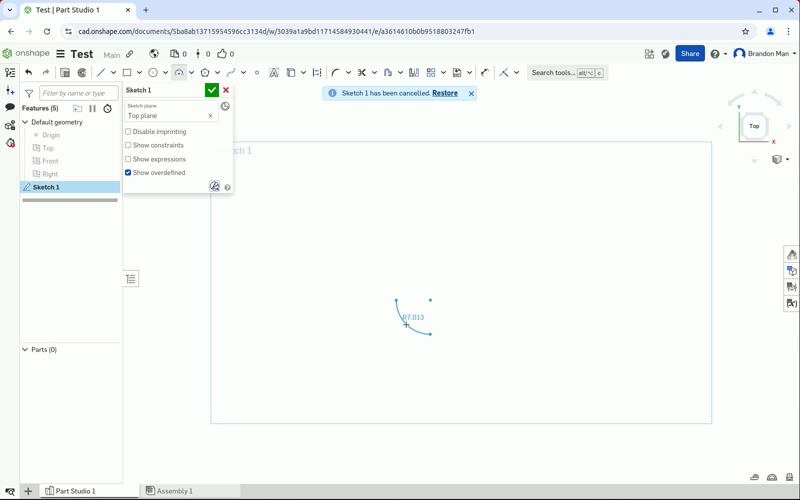
click(406, 324)
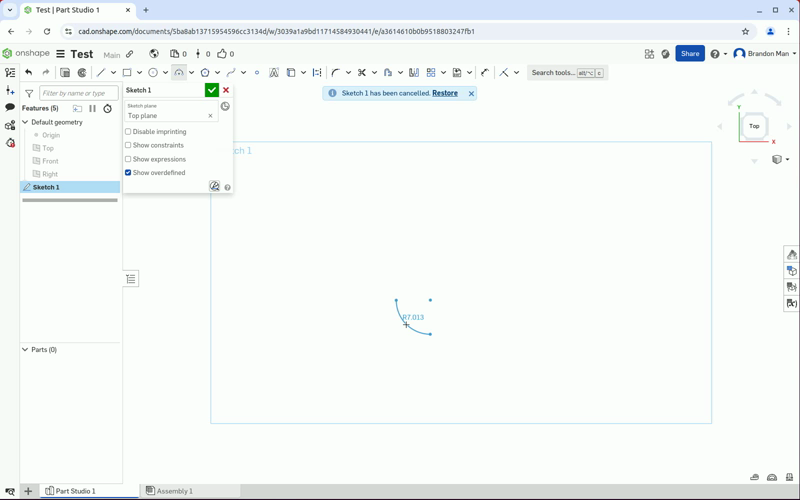
key_up(shift)
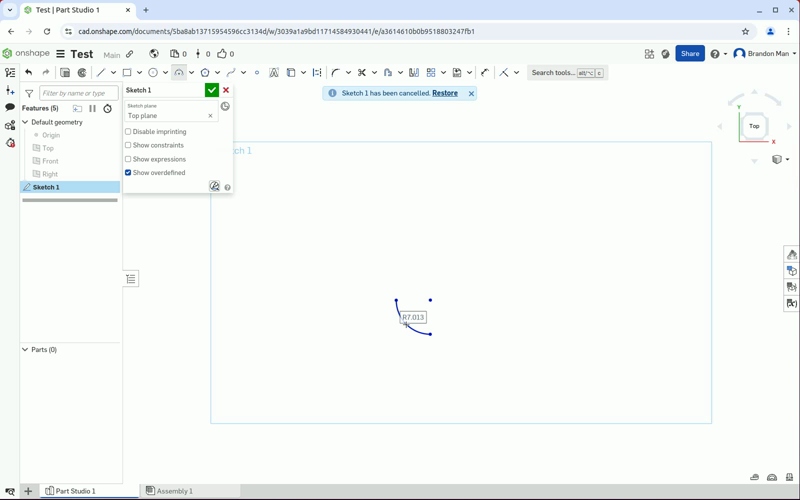
key(esc)
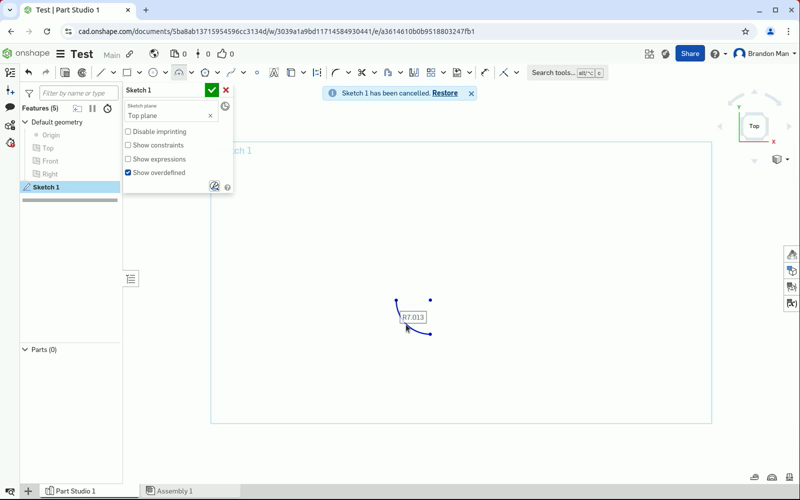
key(l)
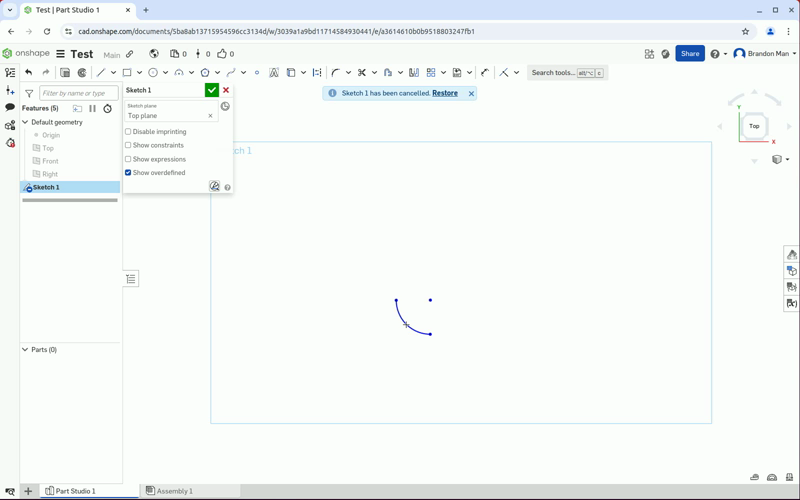
mouse_move(430, 334)
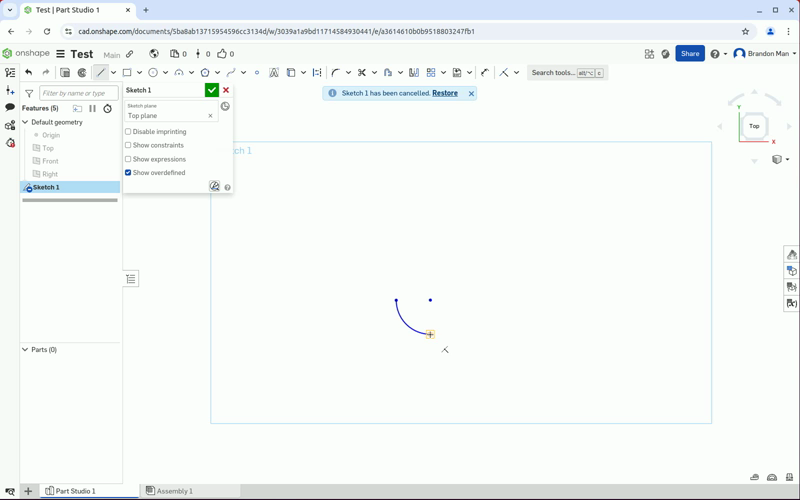
click(430, 334)
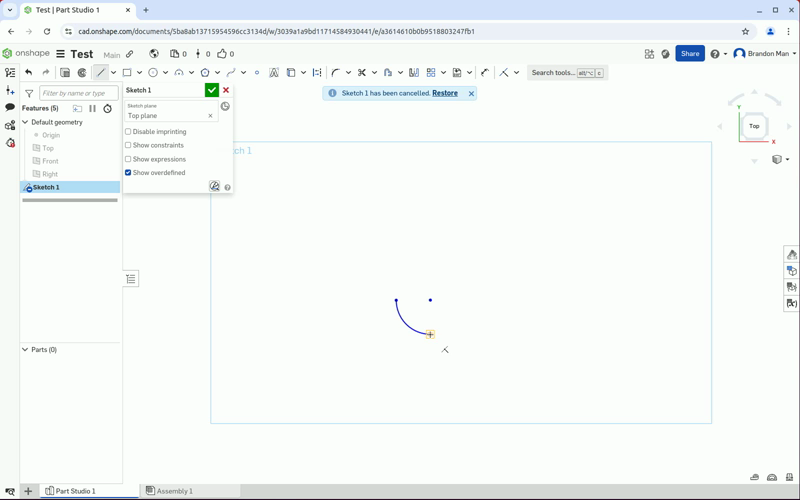
key_down(shift)
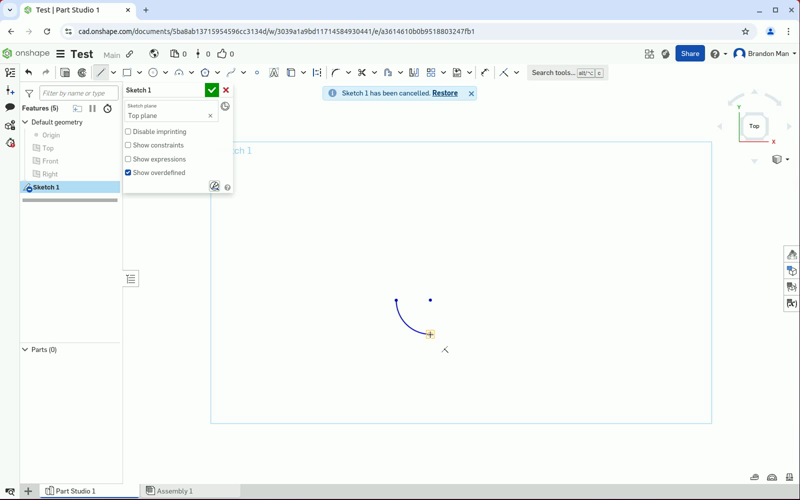
mouse_move(491, 334)
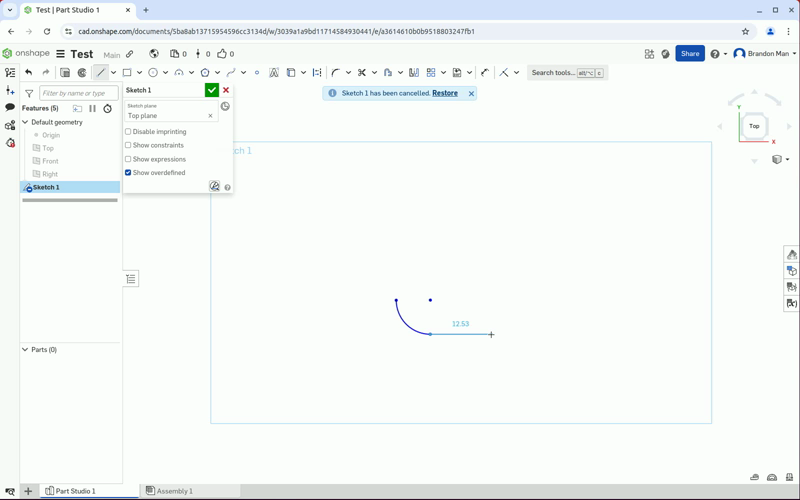
click(491, 334)
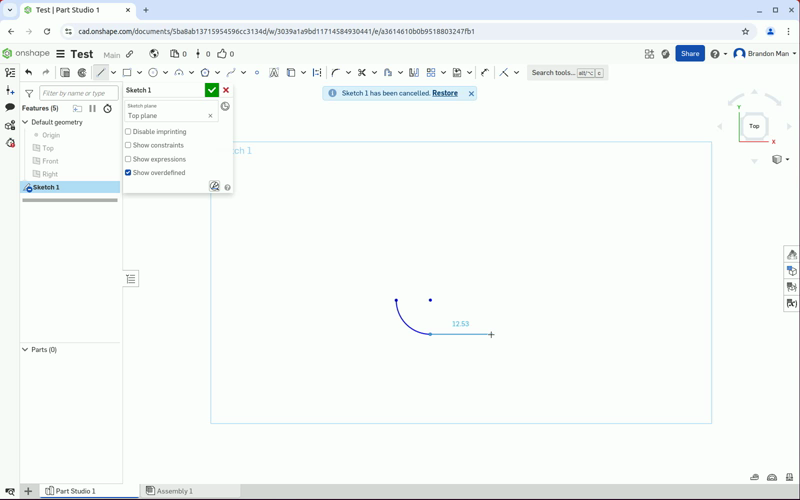
key_up(shift)
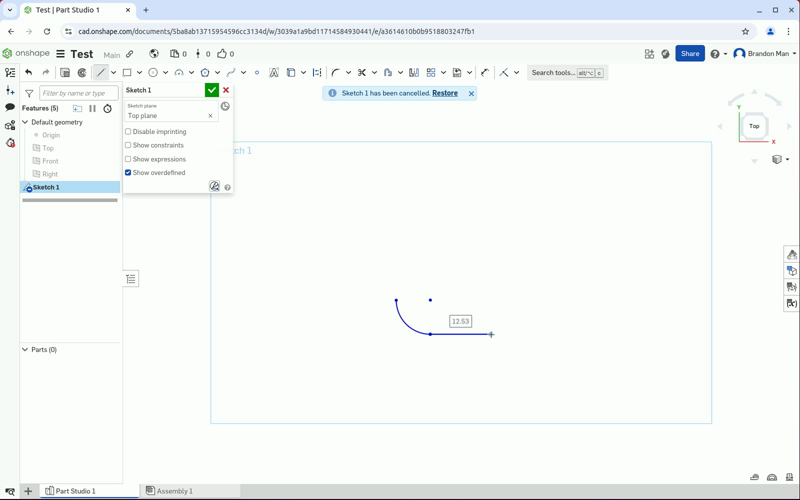
key(esc)
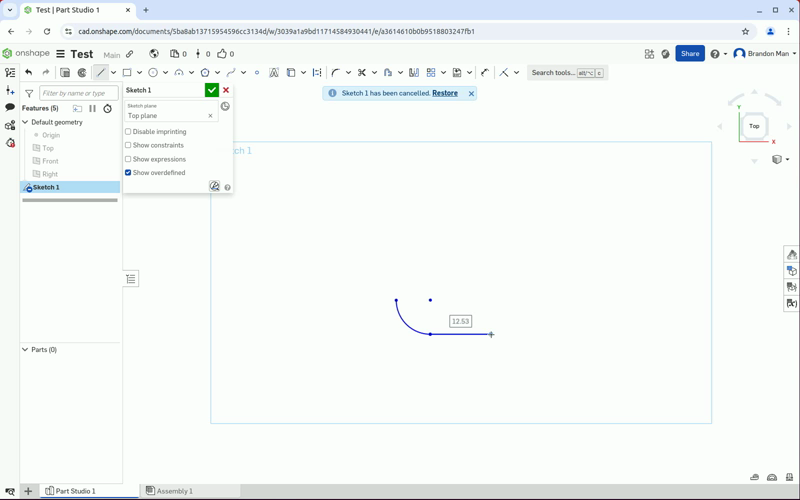
key(a)
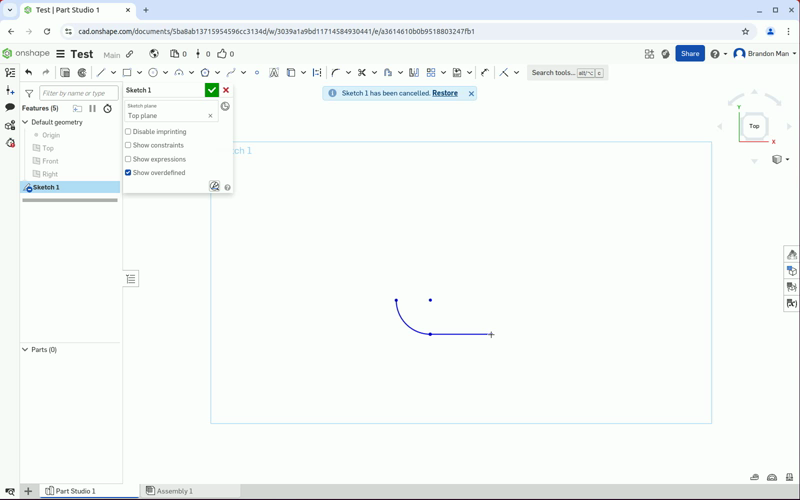
mouse_move(491, 334)
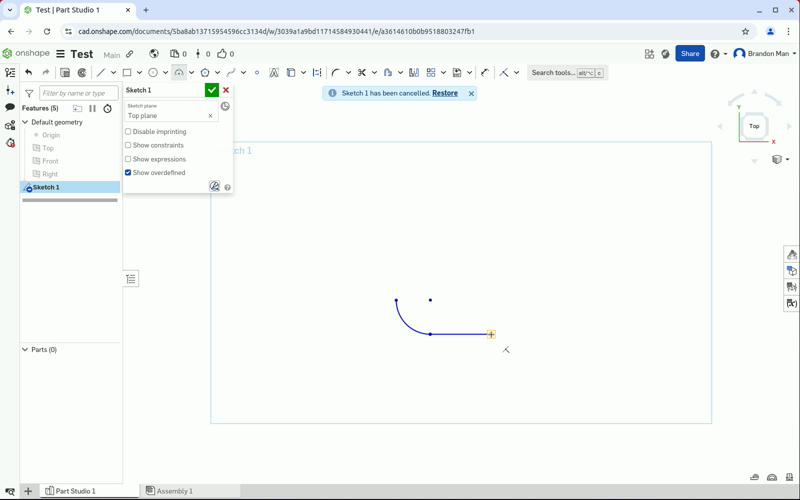
click(491, 334)
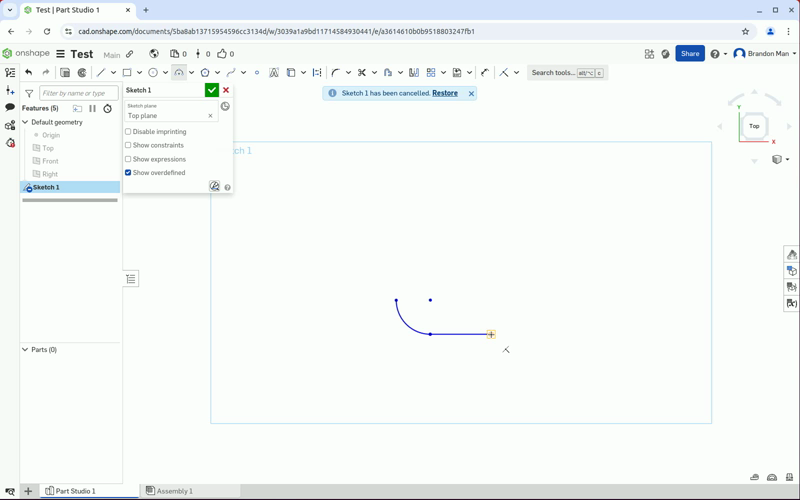
key_down(shift)
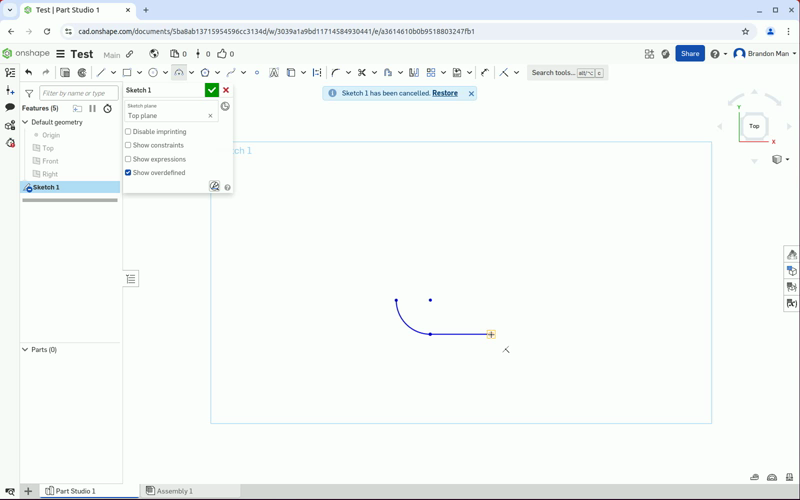
mouse_move(525, 300)
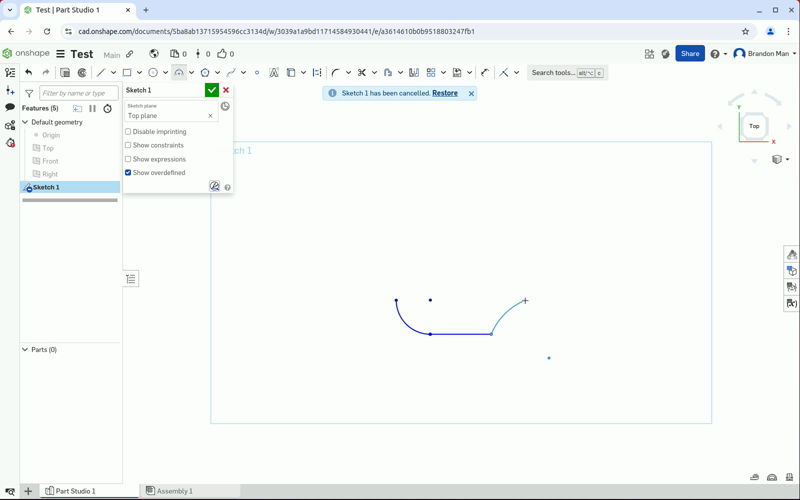
click(525, 300)
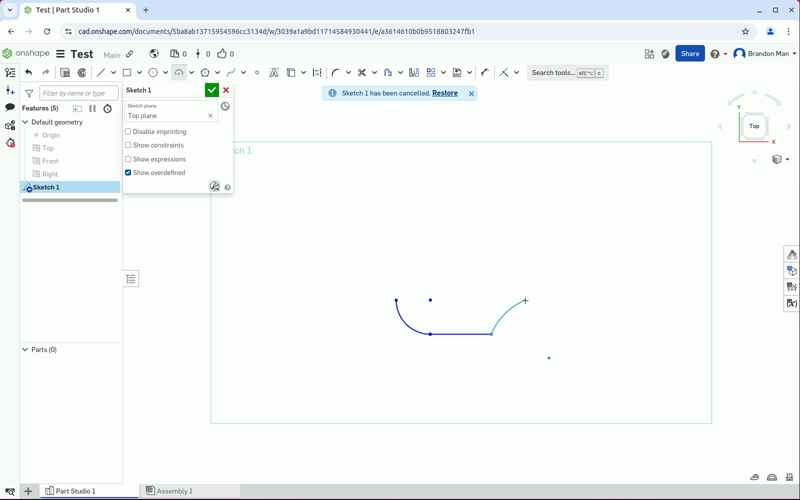
mouse_move(515, 324)
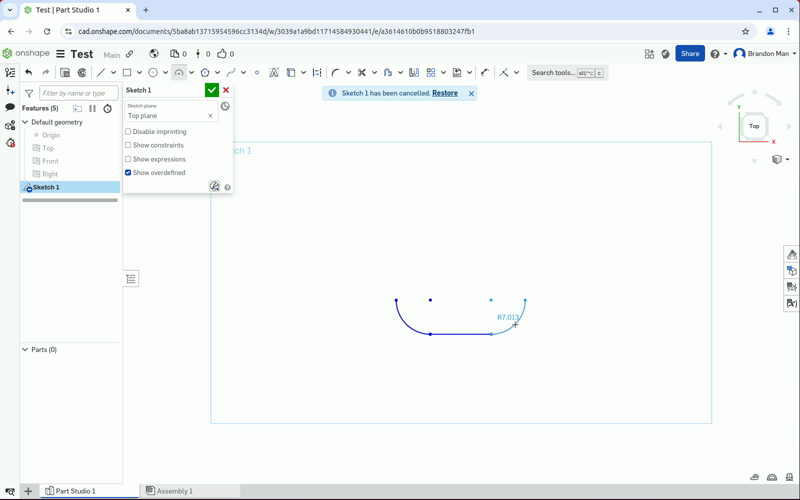
click(515, 324)
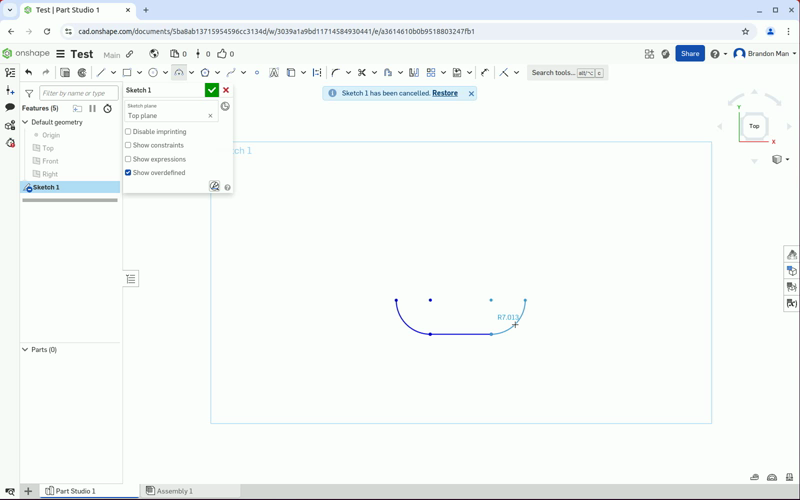
key_up(shift)
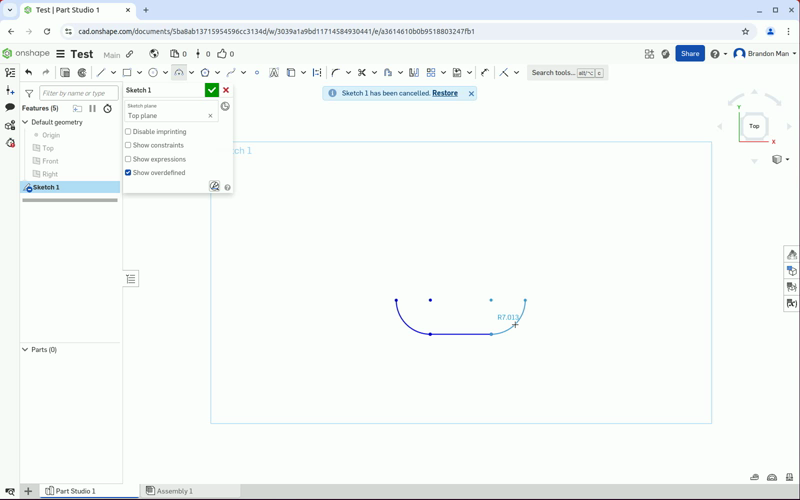
key(esc)
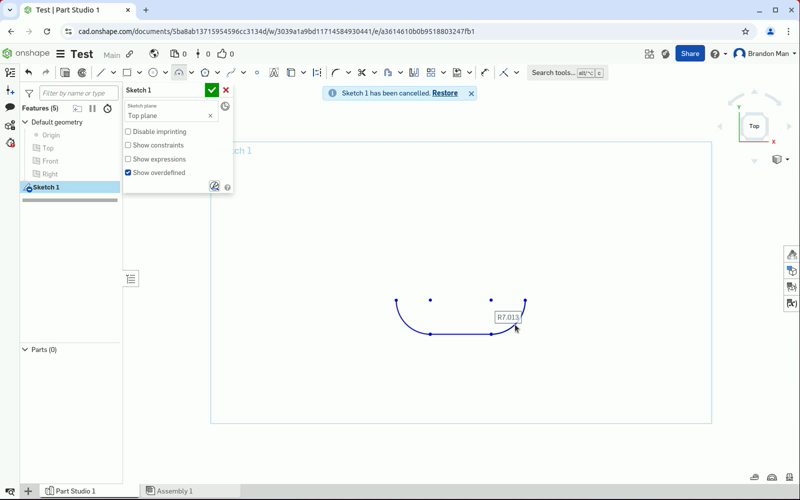
key(l)
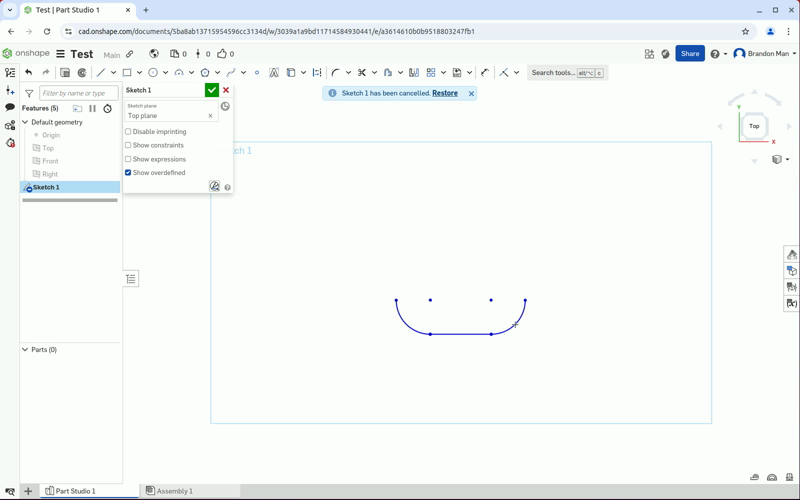
mouse_move(525, 300)
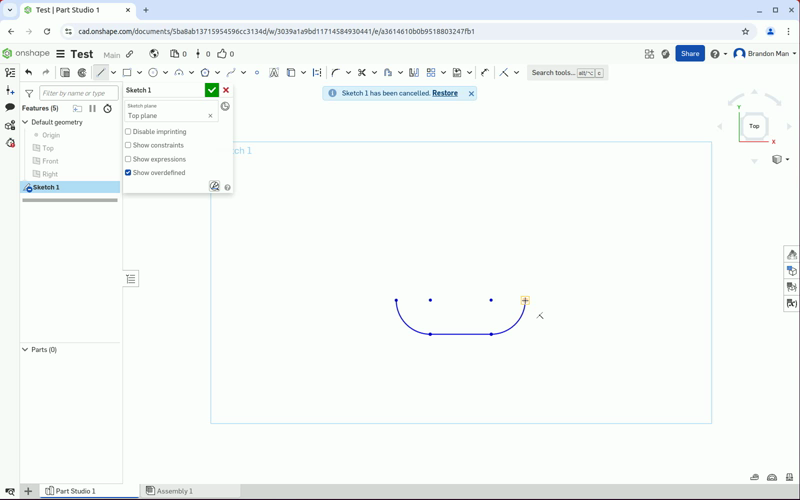
click(525, 300)
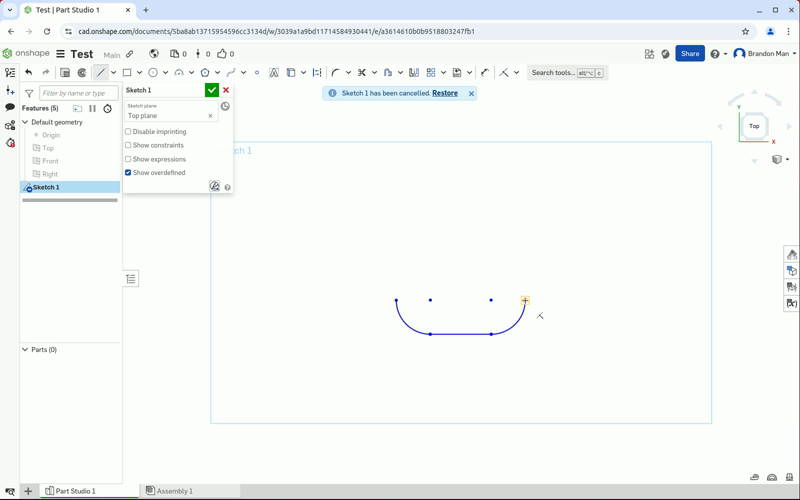
key_down(shift)
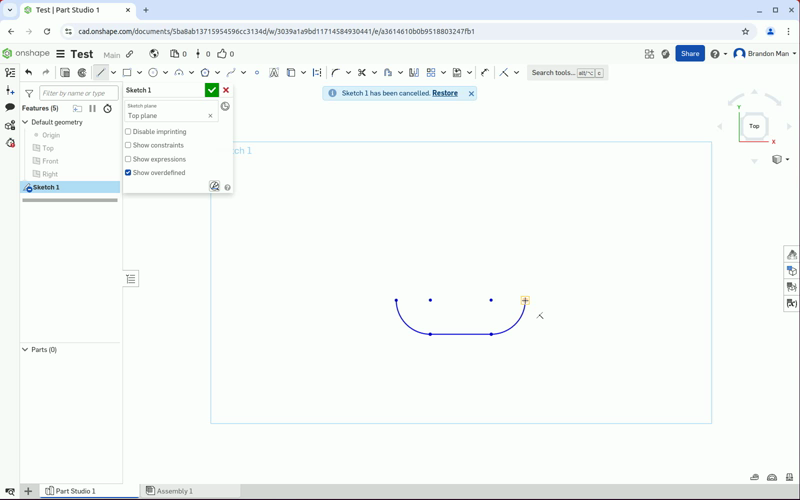
mouse_move(555, 300)
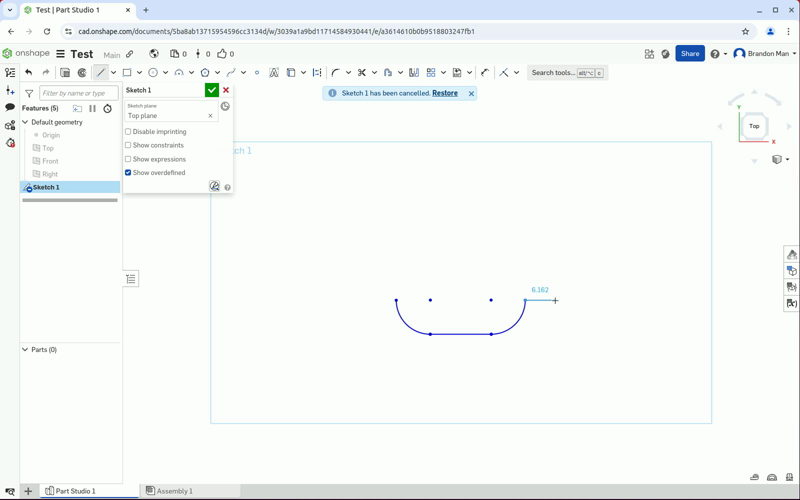
mouse_move(525, 254)
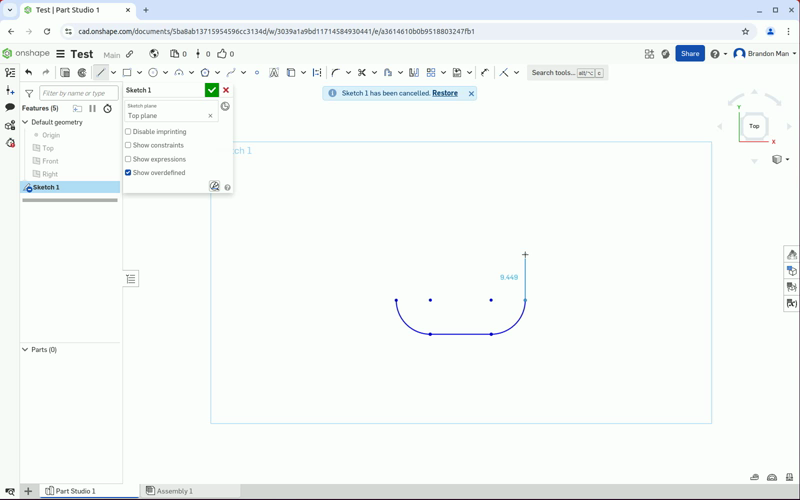
click(525, 254)
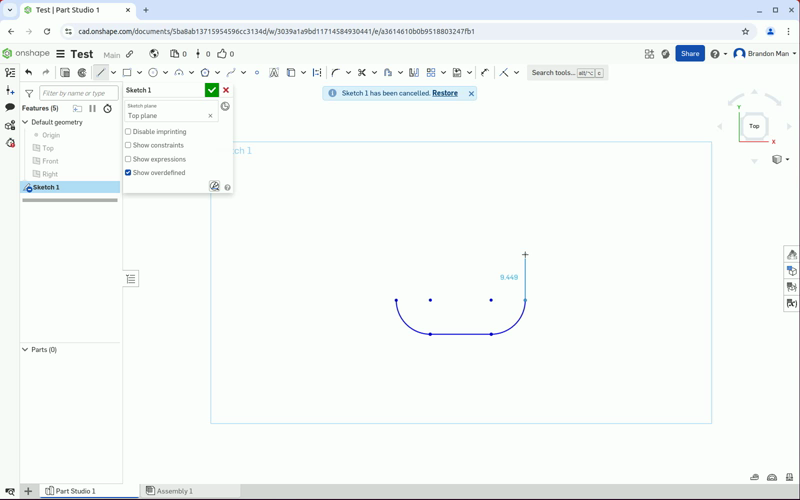
key_up(shift)
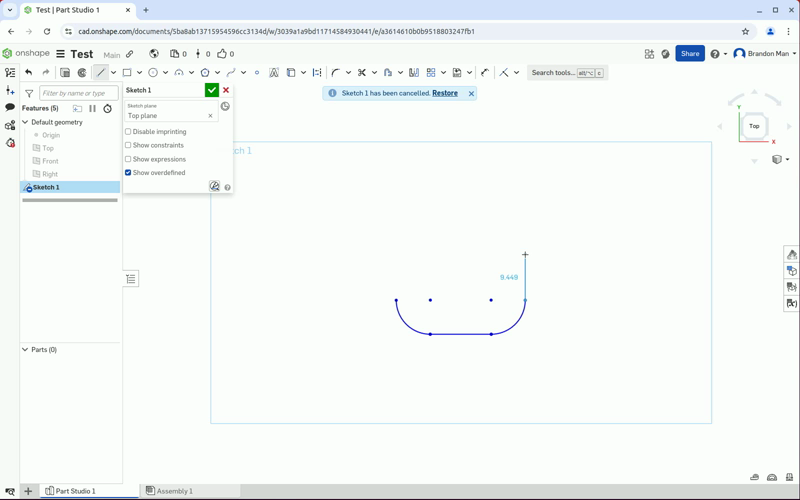
key_down(shift)
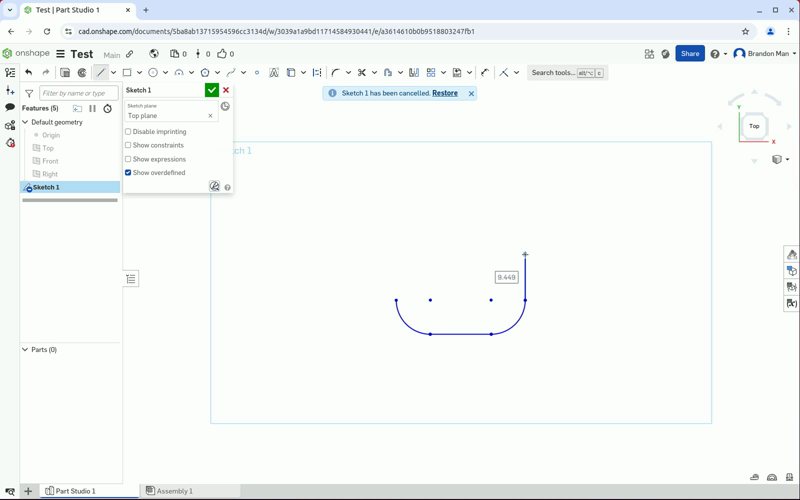
mouse_move(396, 254)
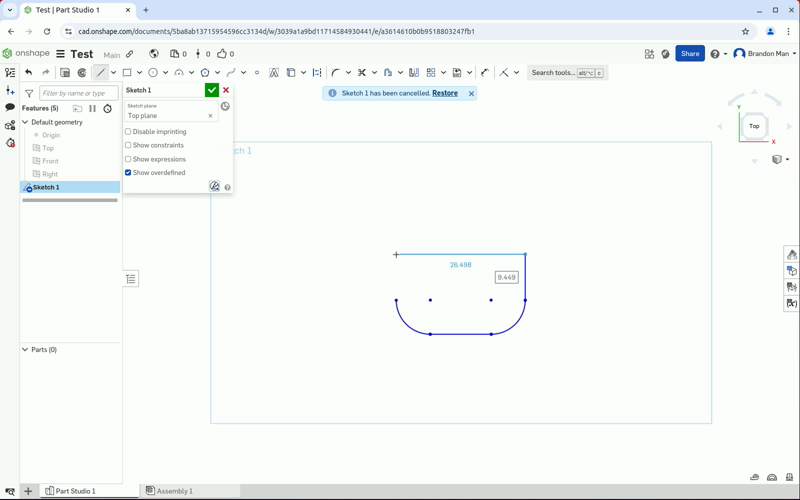
click(396, 254)
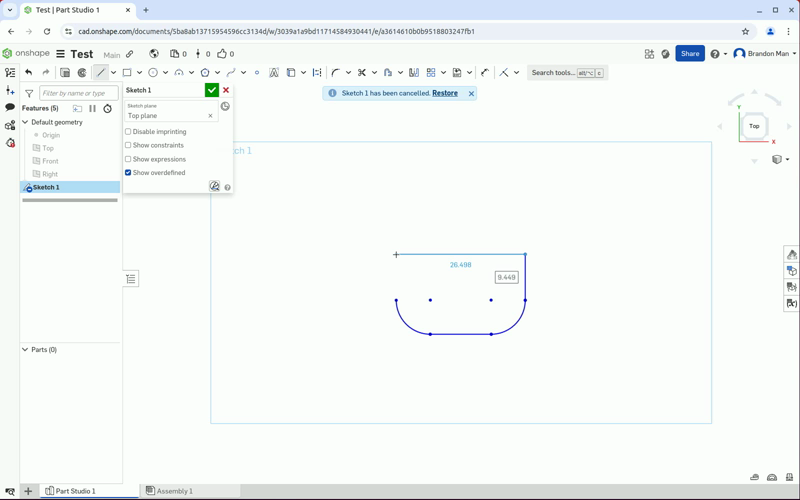
key_up(shift)
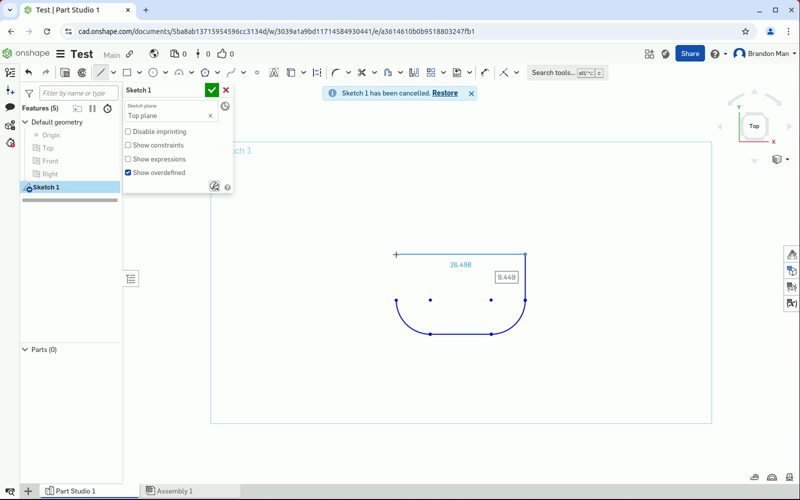
mouse_move(426, 254)
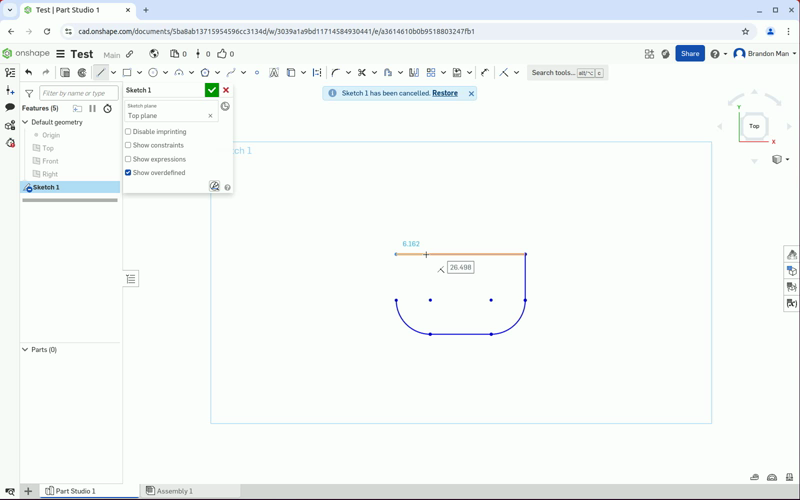
key_down(shift)
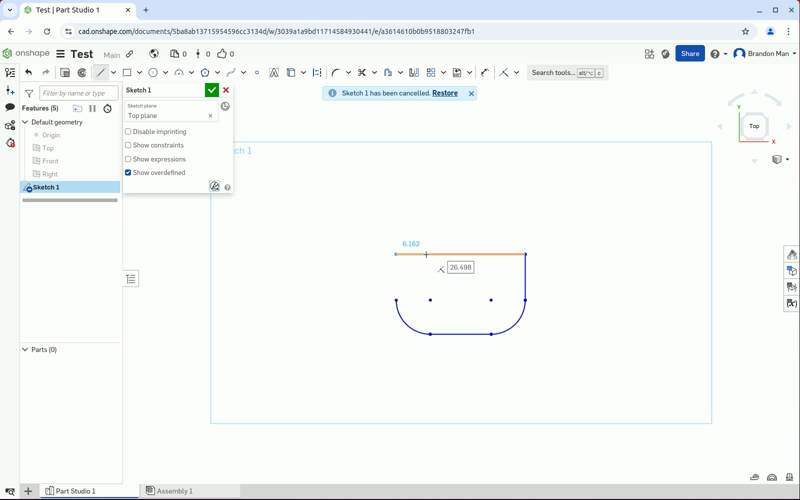
mouse_move(396, 300)
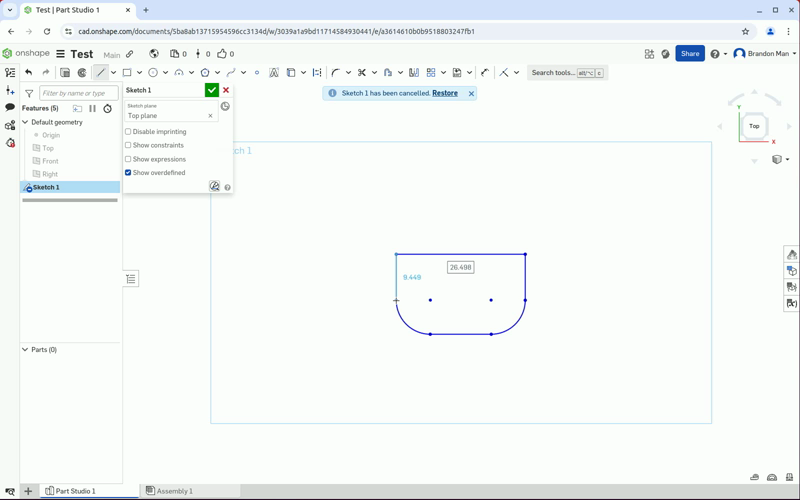
key_up(shift)
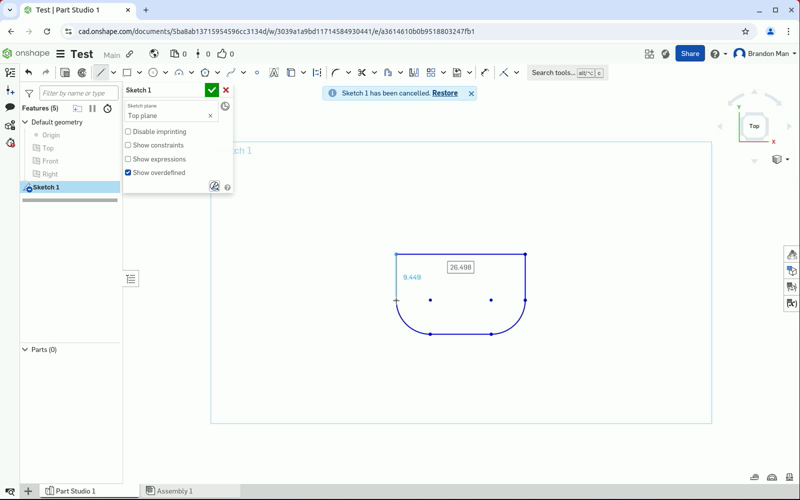
click(396, 300)
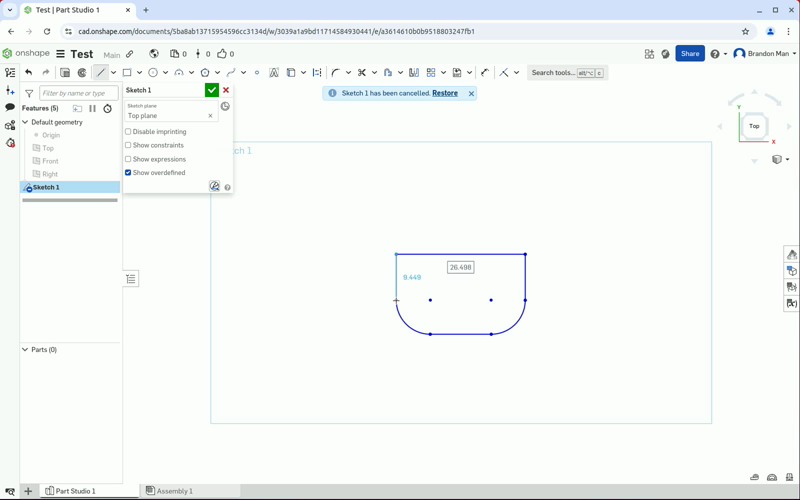
key(esc)
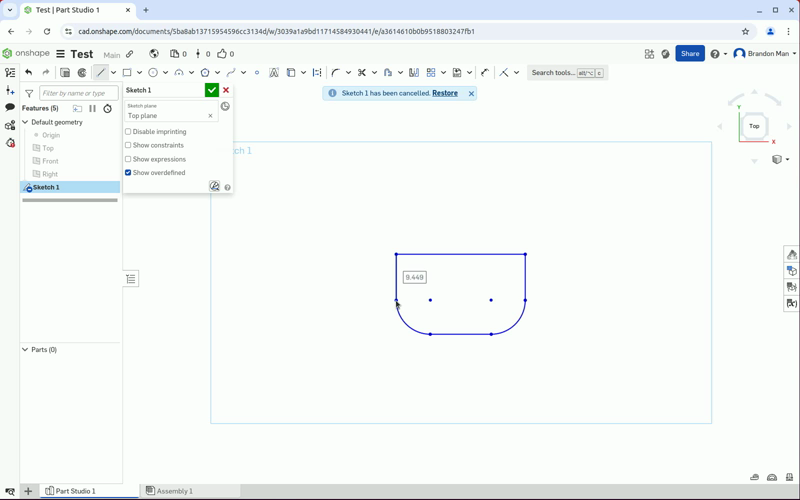
key(c)
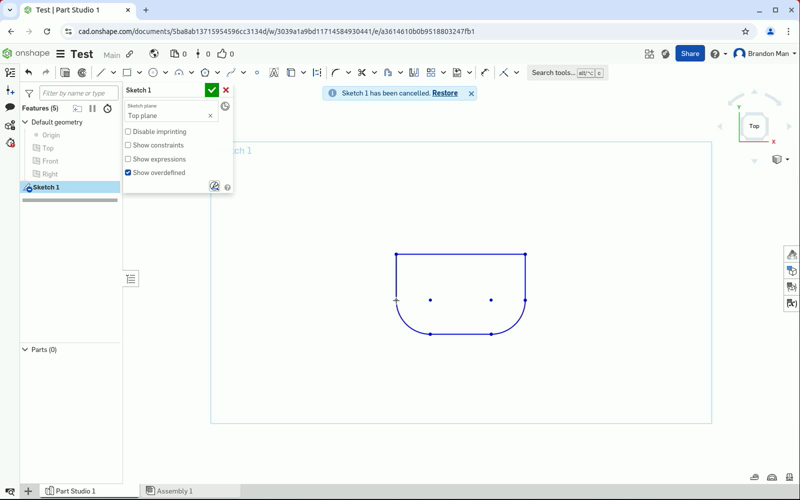
key_down(shift)
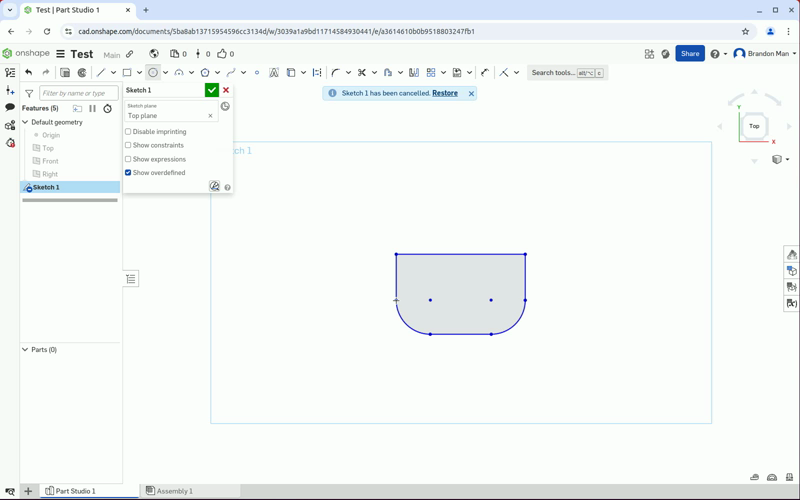
mouse_move(424, 309)
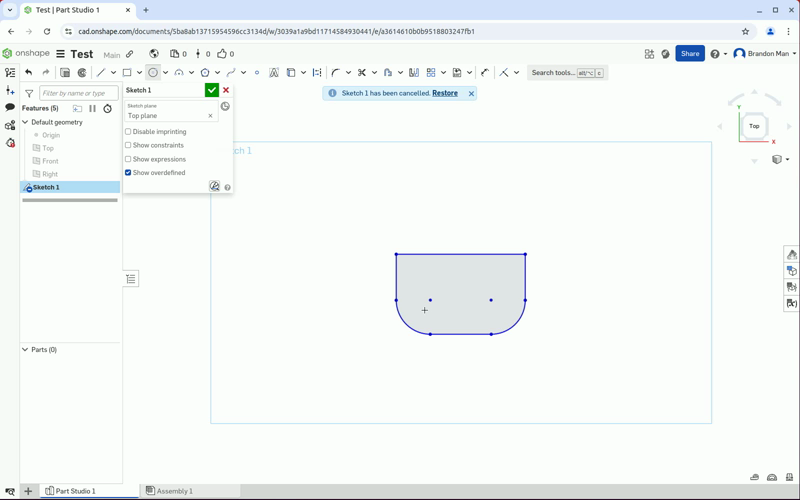
click(424, 309)
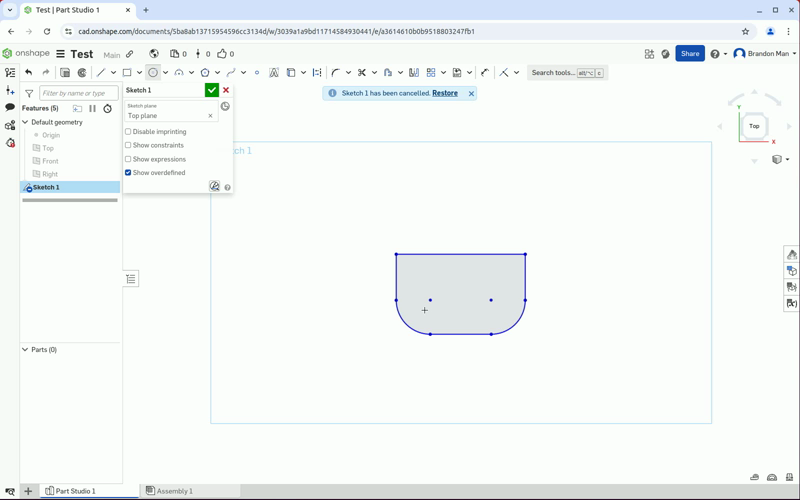
key_up(shift)
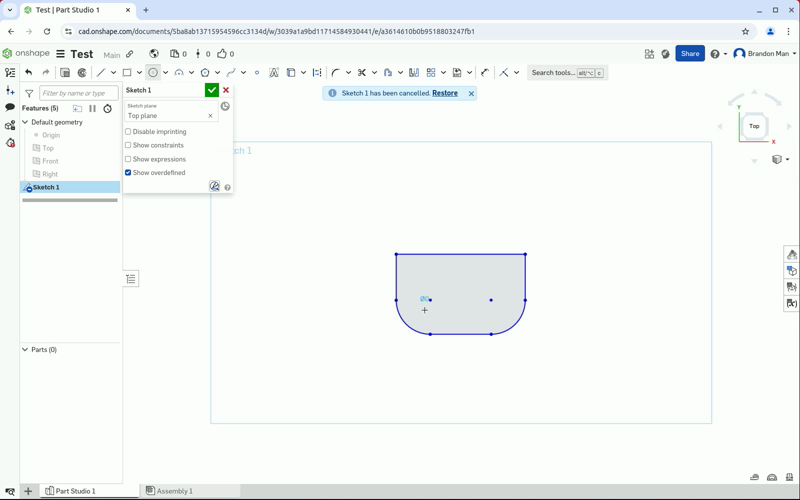
mouse_move(435, 309)
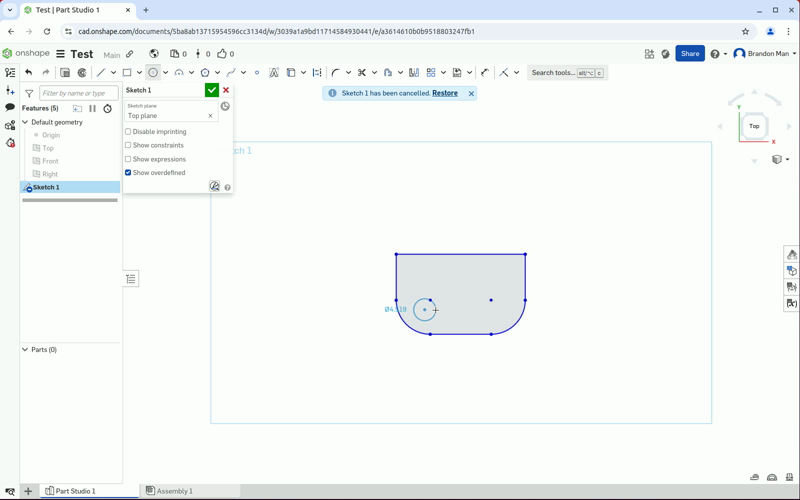
click(435, 309)
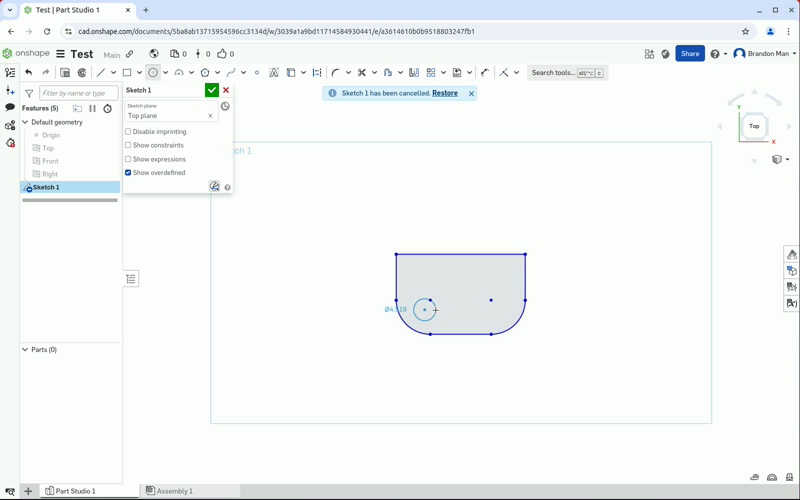
key(esc)
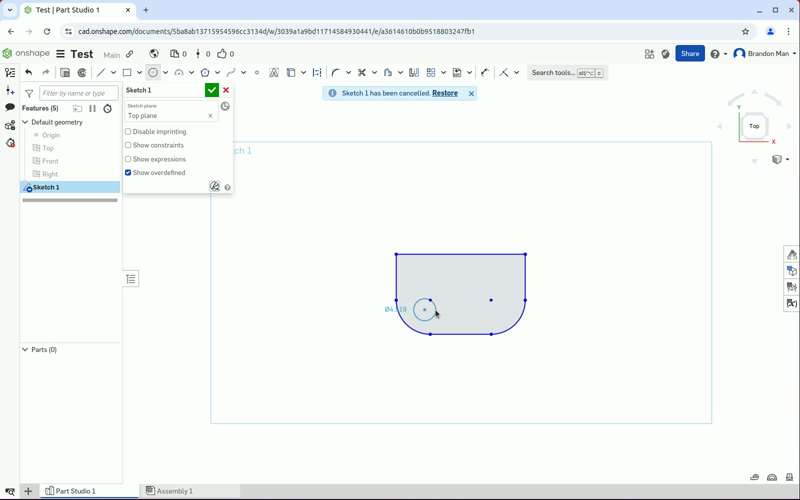
key(c)
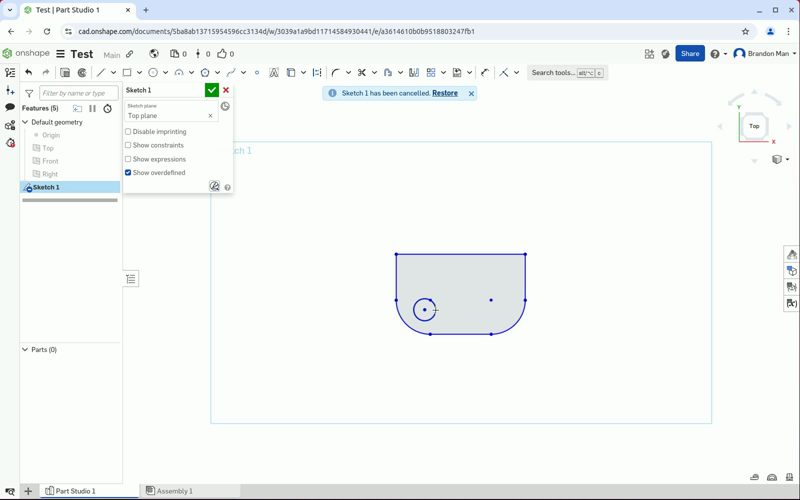
key_down(shift)
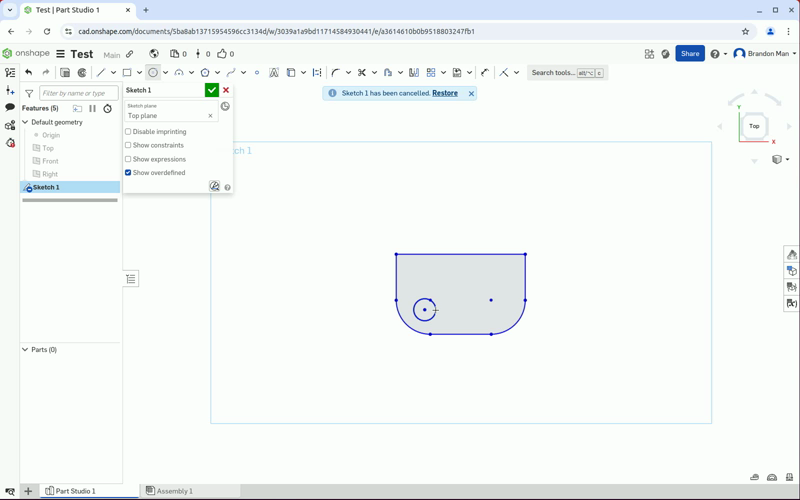
mouse_move(491, 309)
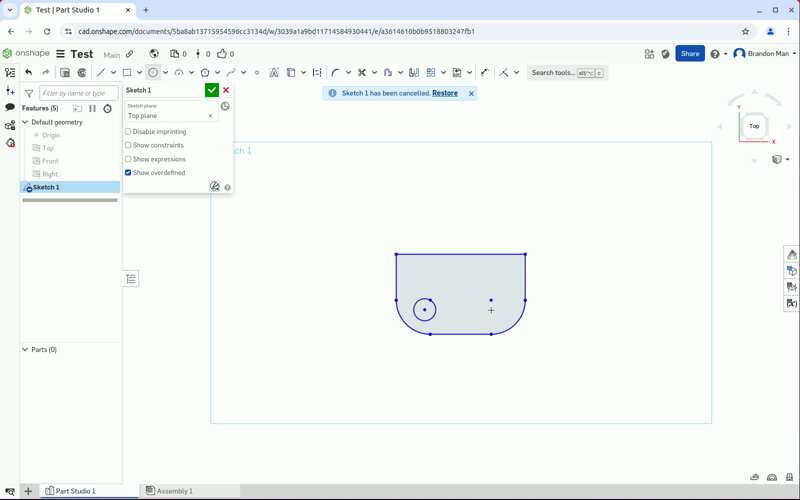
click(491, 309)
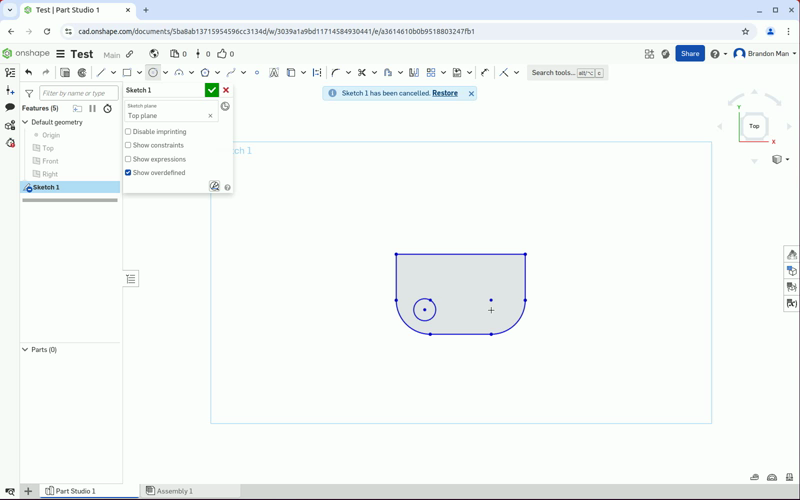
key_up(shift)
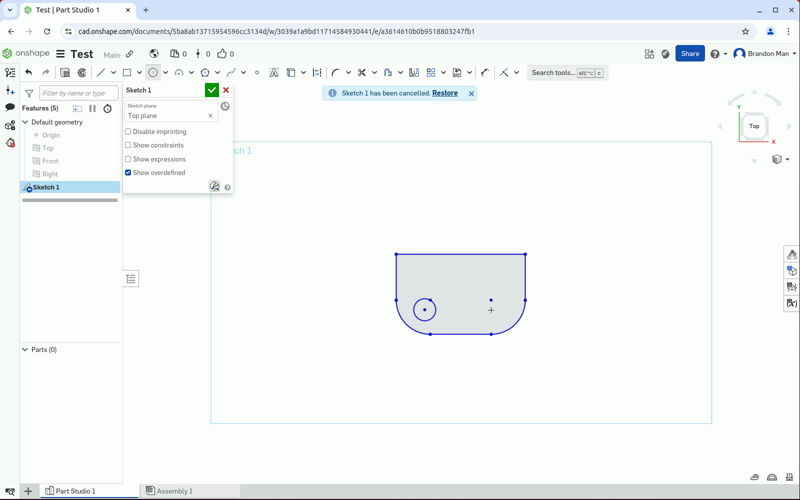
mouse_move(501, 309)
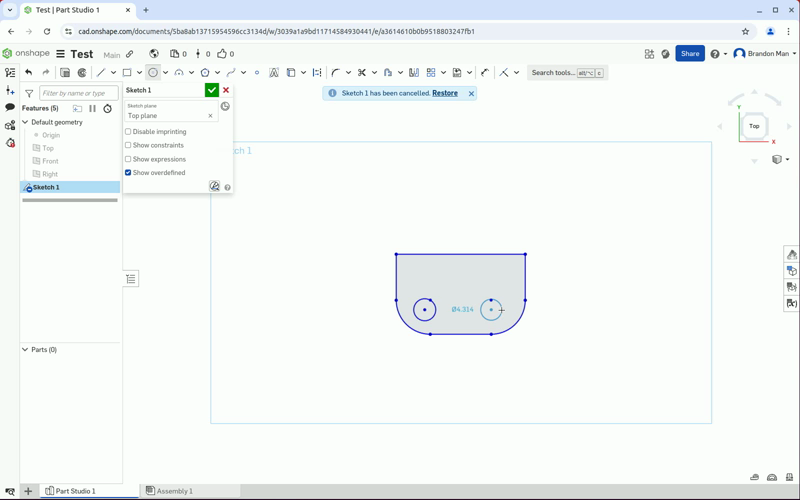
click(501, 309)
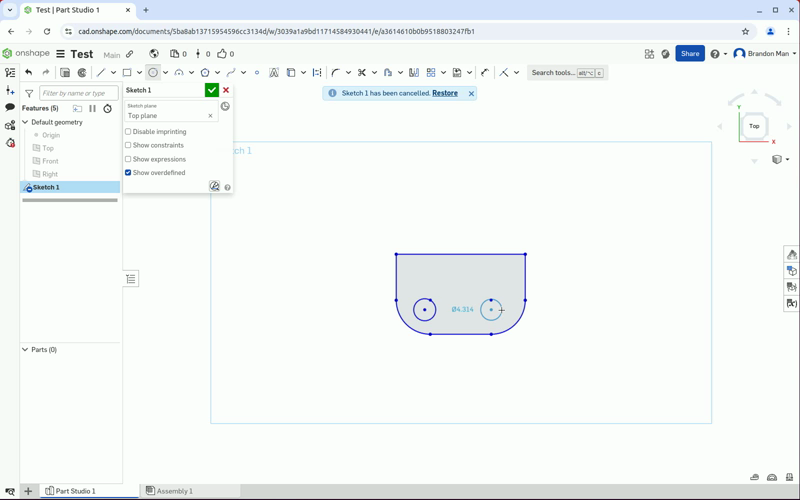
key(esc)
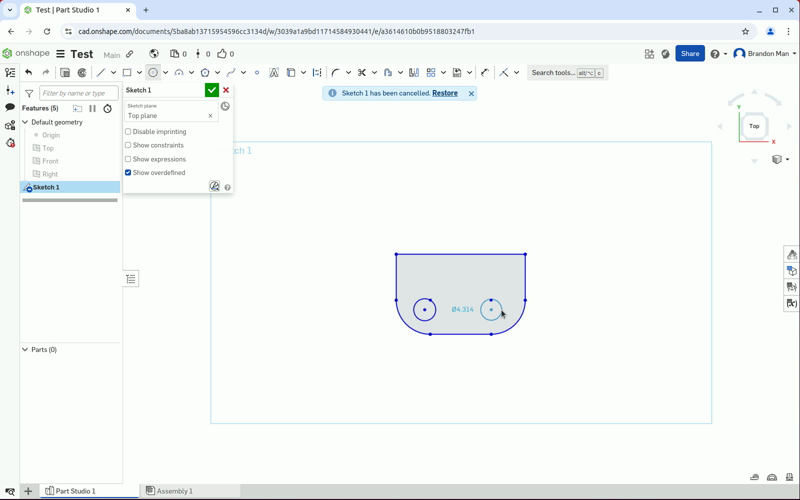
mouse_move(474, 290)
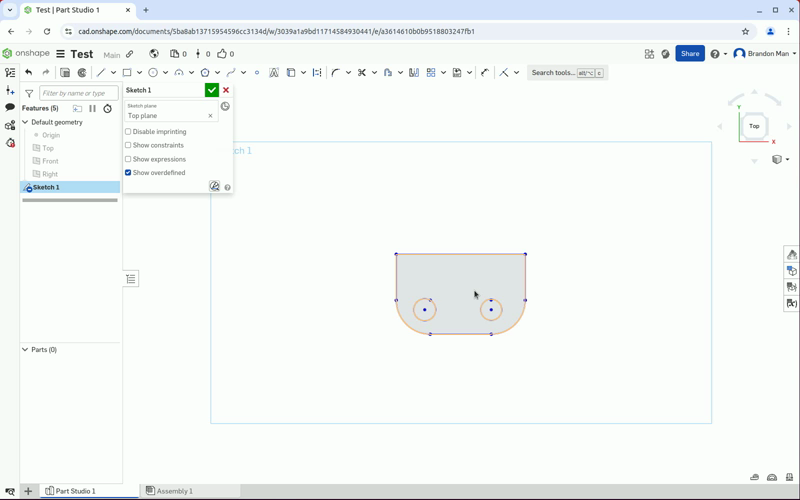
click(474, 290)
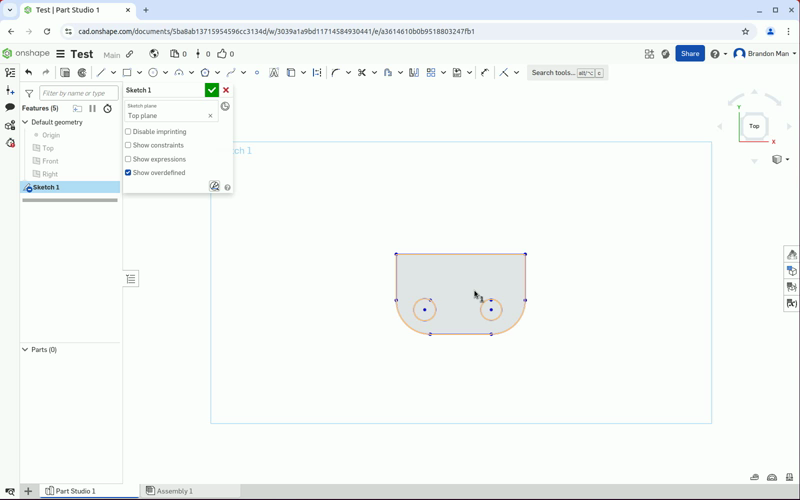
mouse_move(73, 352)
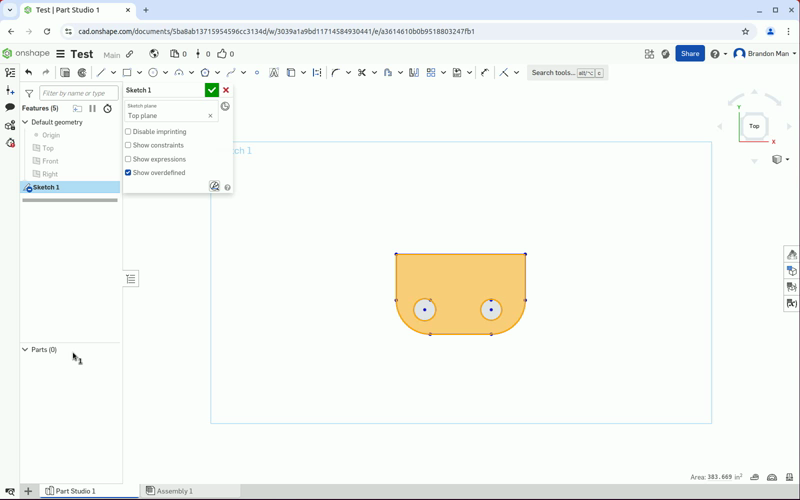
key(shift+y)
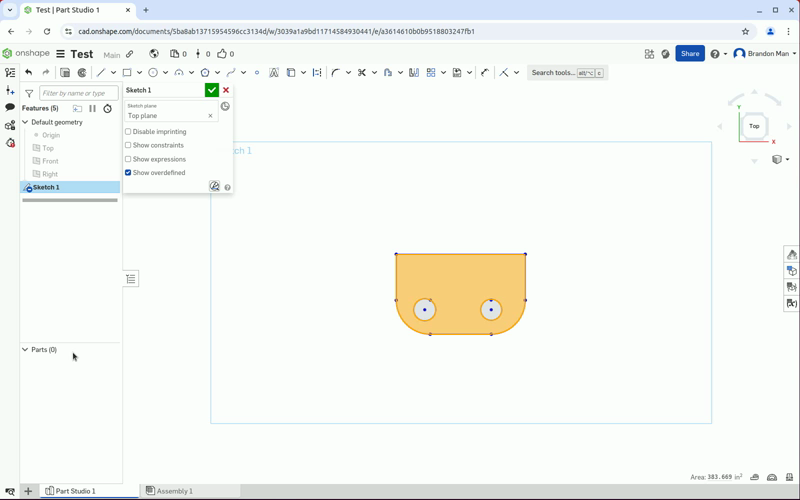
key(shift+e)
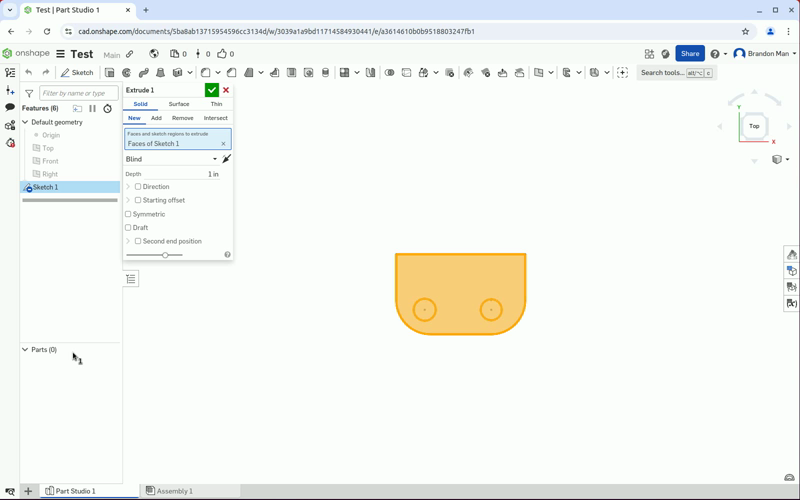
mouse_move(143, 106)
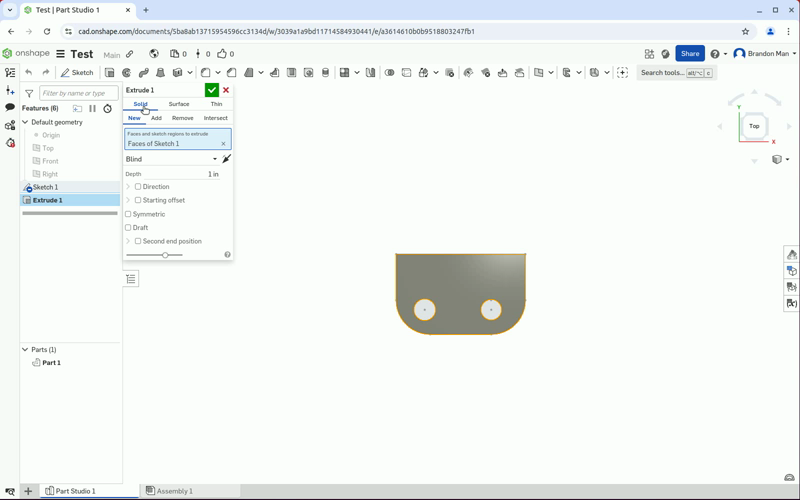
click(143, 106)
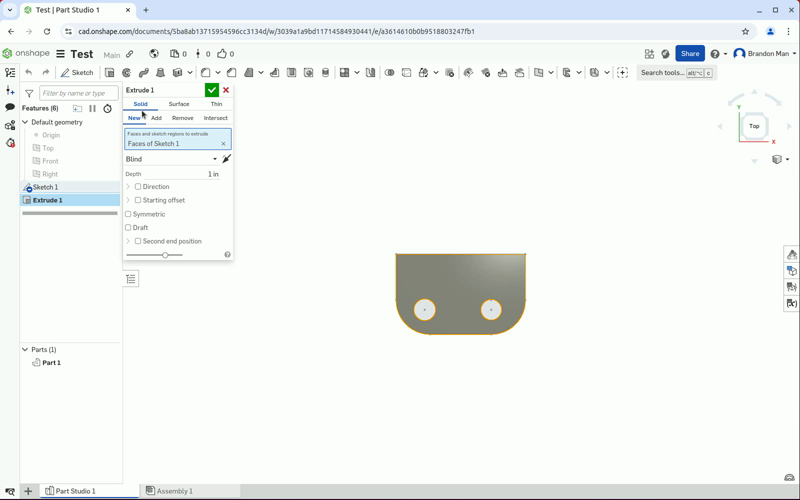
mouse_move(137, 120)
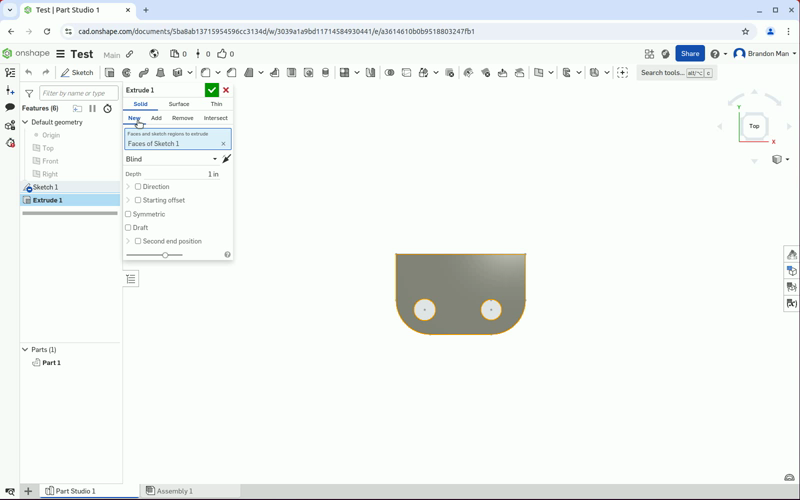
click(137, 120)
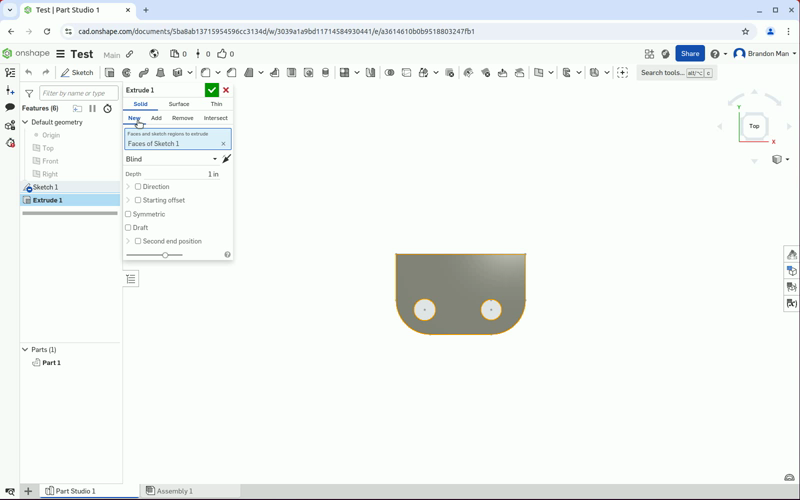
key(tab, 4)
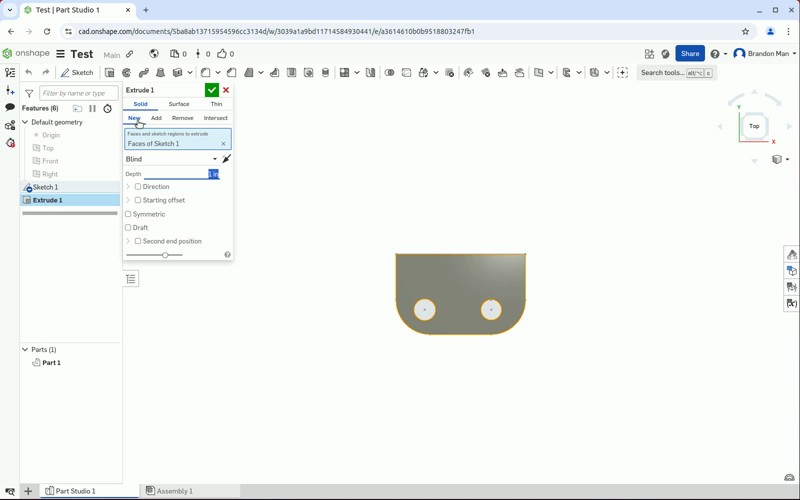
text(2.407)
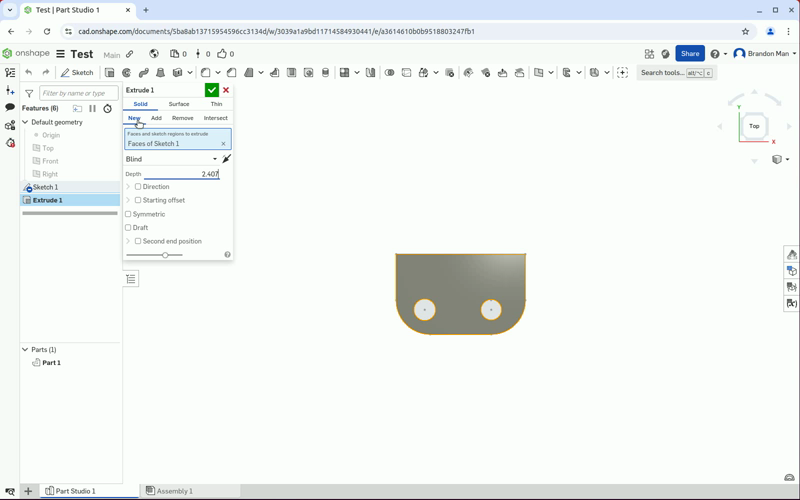
key(enter)
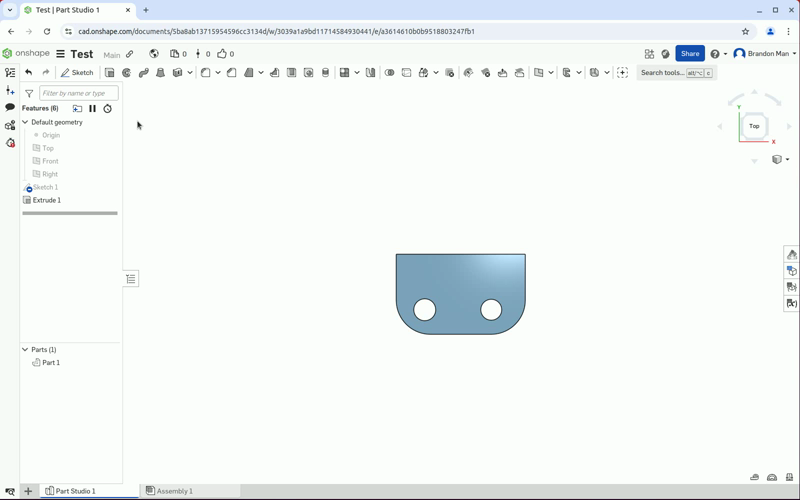
key(shift+h)
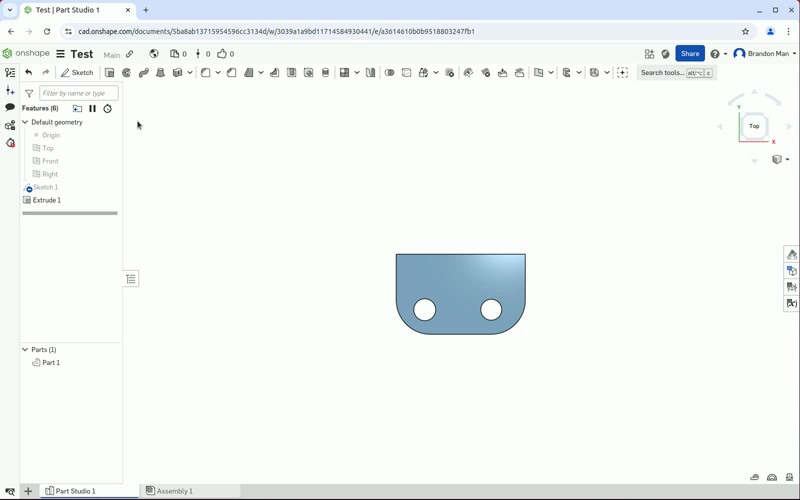
key(shift+h)
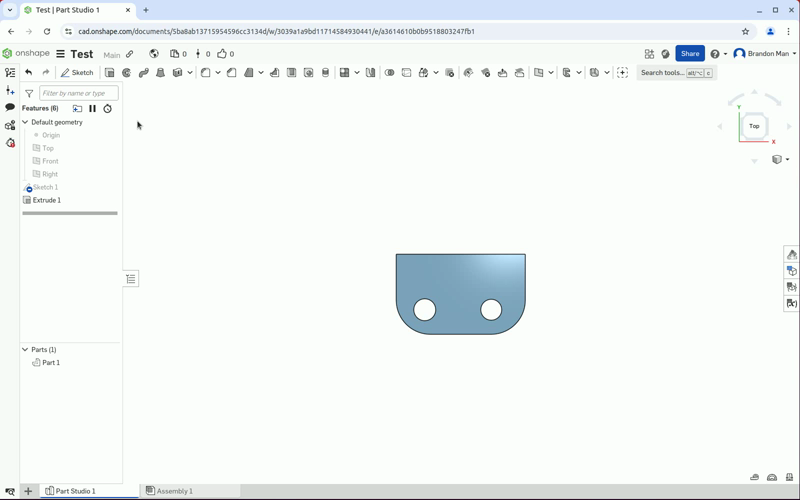
mouse_move(73, 189)
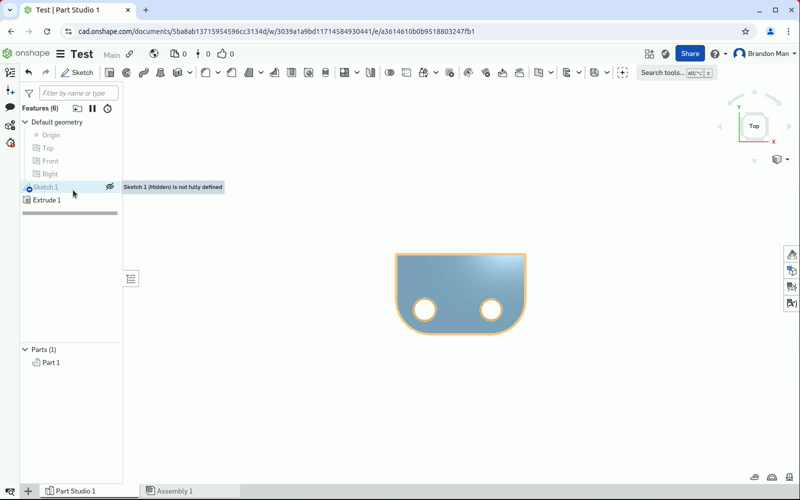
click(73, 189)
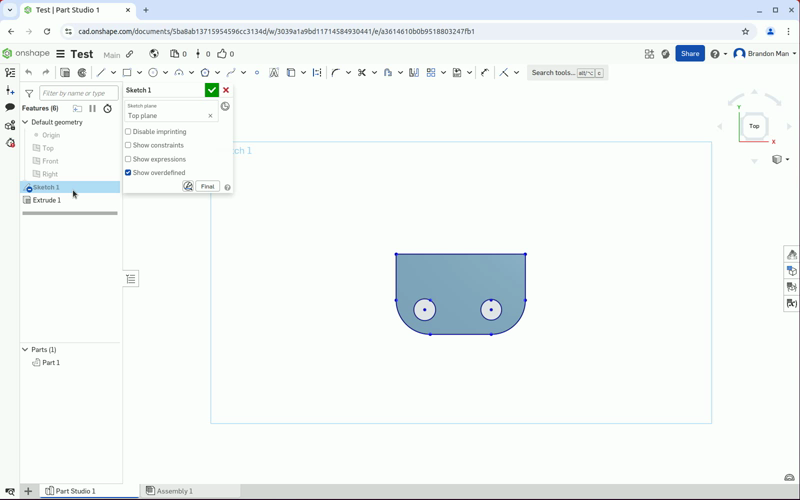
mouse_move(229, 92)
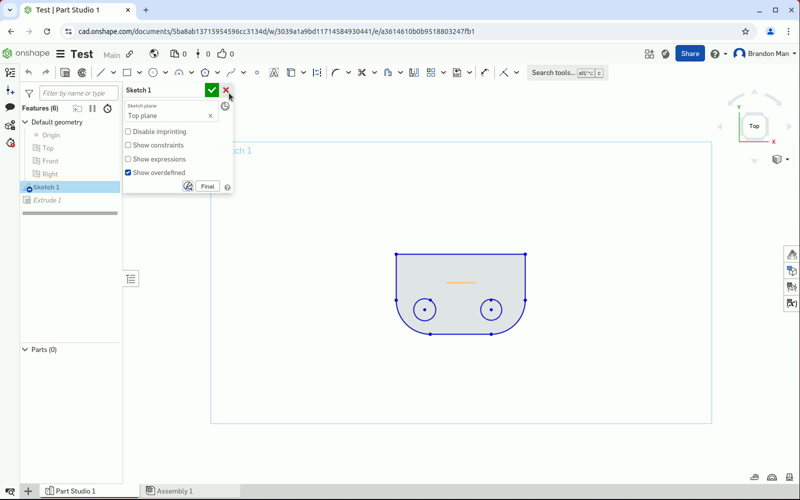
click(229, 92)
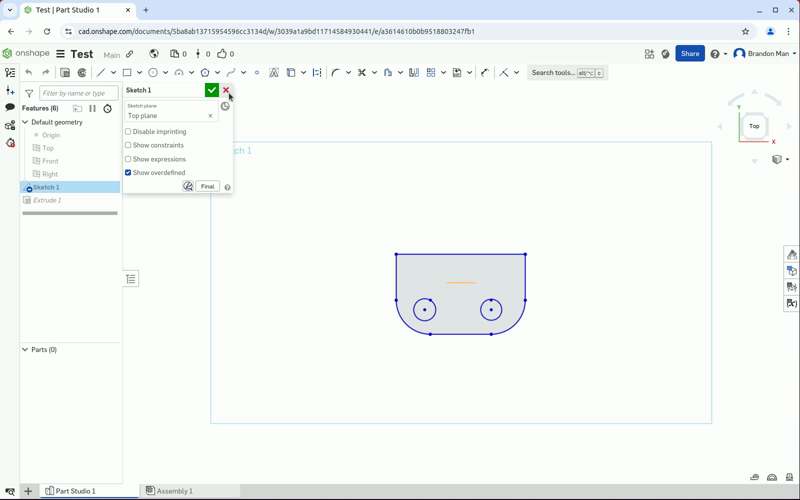
key(shift+s)
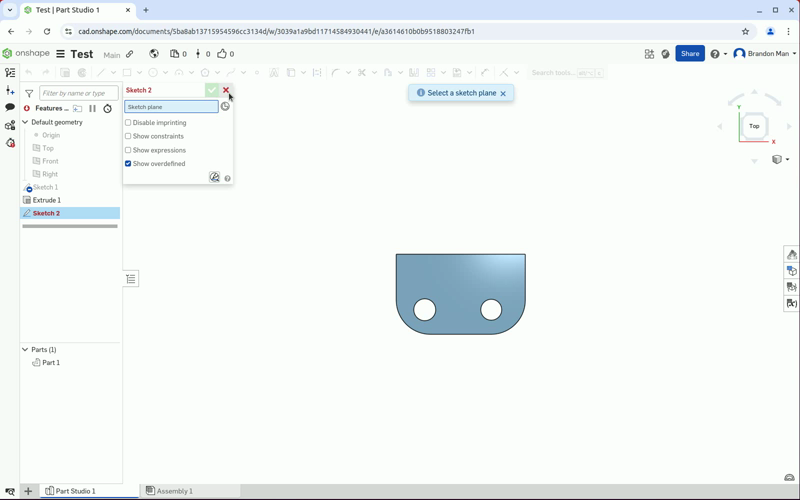
mouse_move(73, 150)
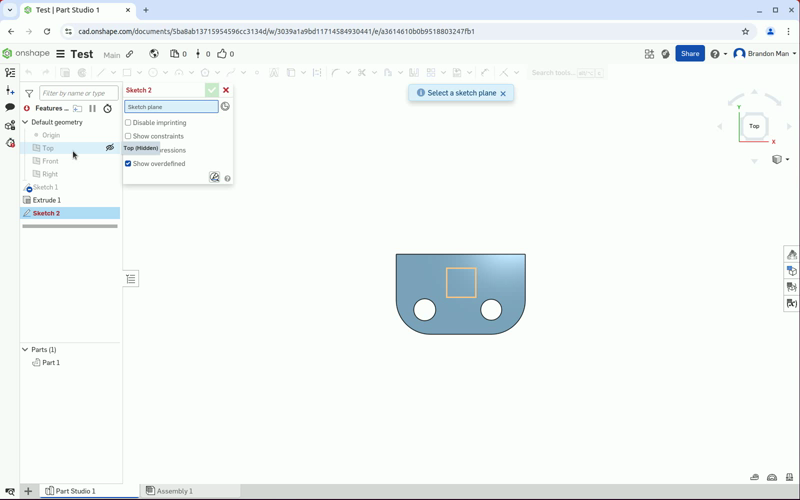
click(73, 150)
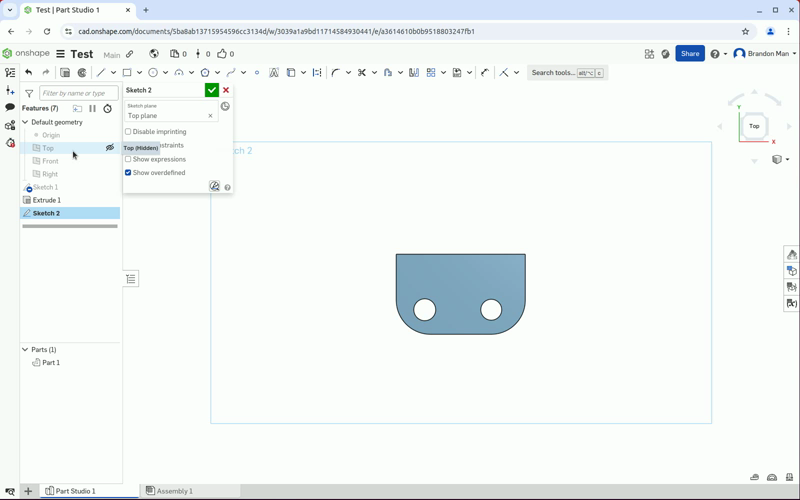
mouse_move(73, 352)
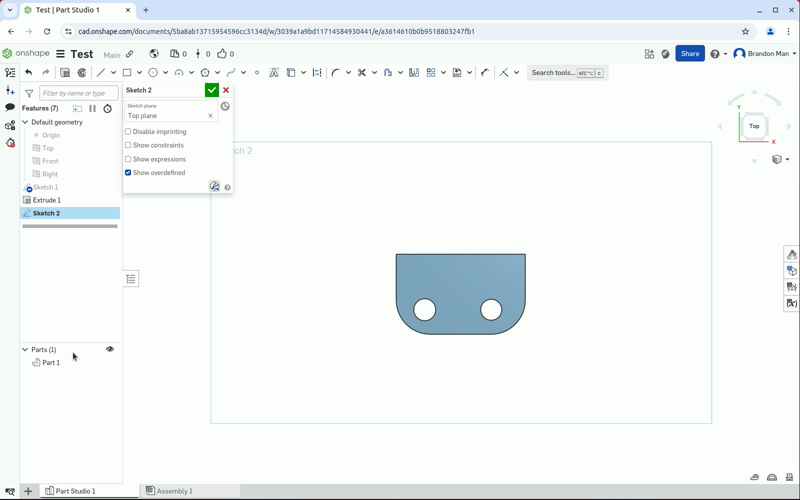
key(y)
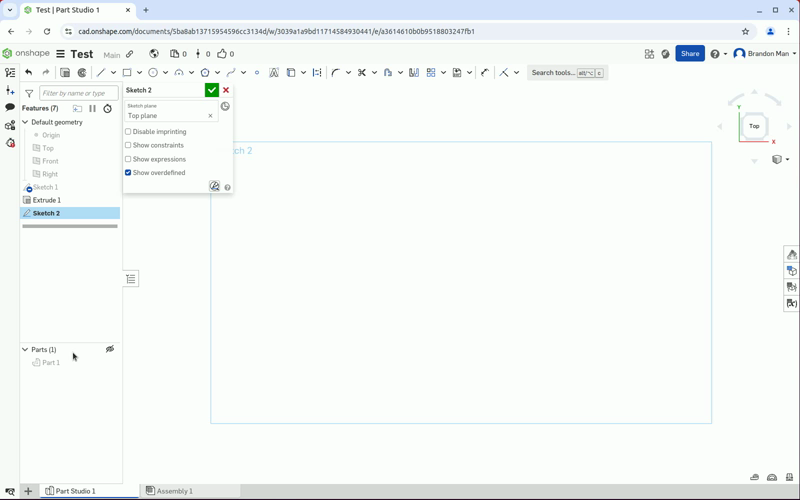
key(l)
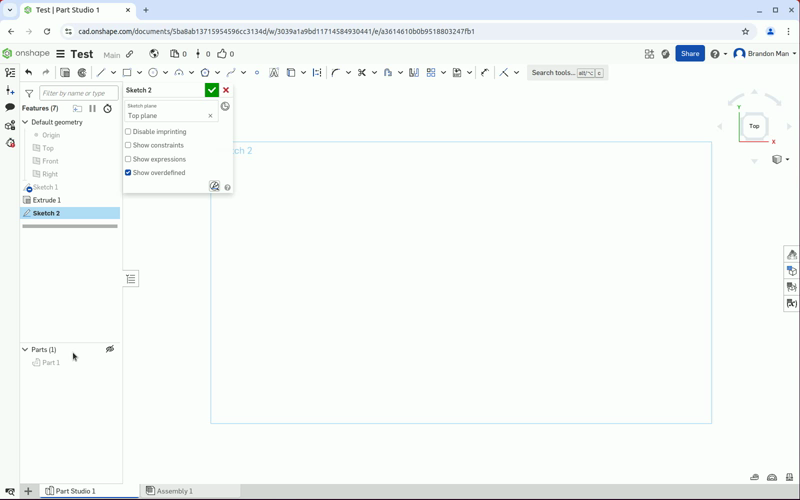
key_down(shift)
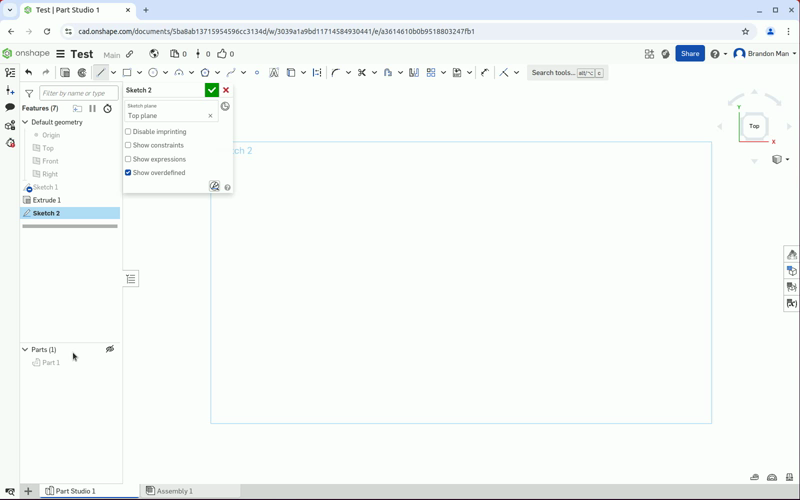
mouse_move(396, 253)
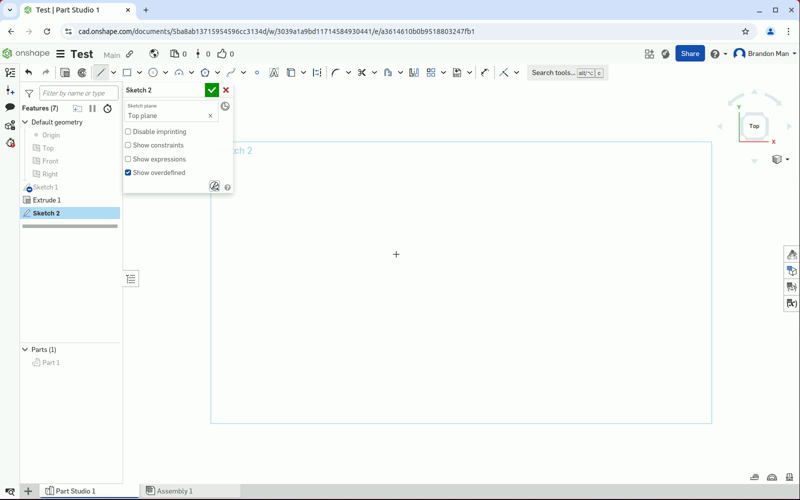
click(396, 253)
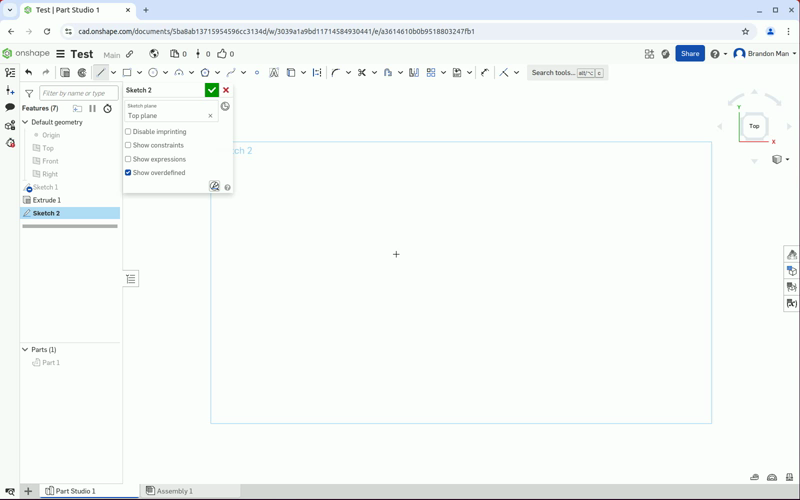
key_up(shift)
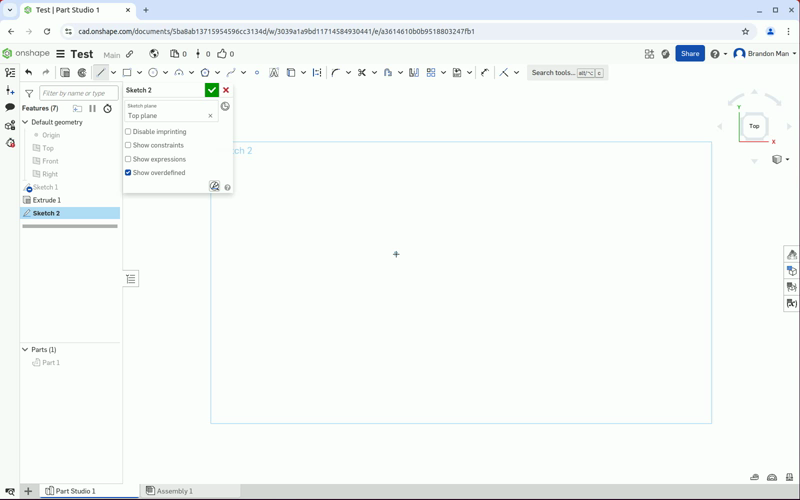
key_down(shift)
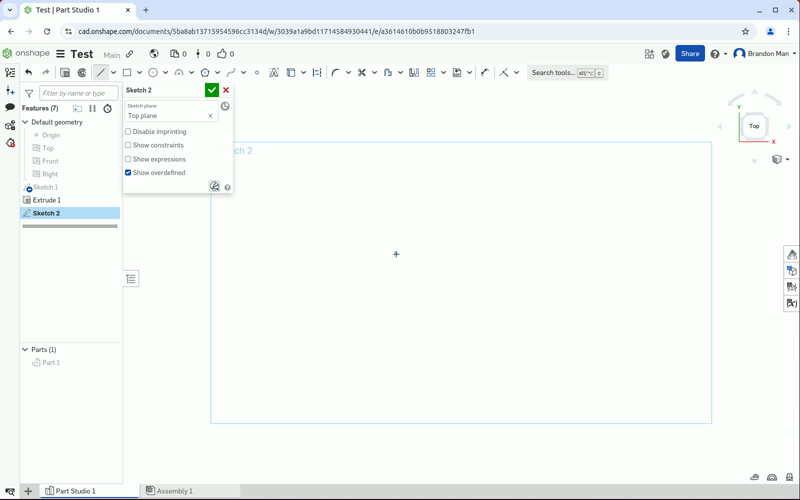
mouse_move(525, 253)
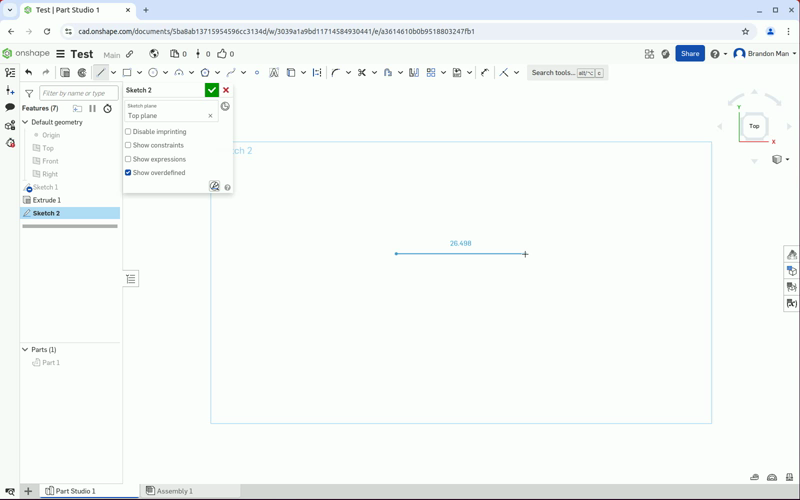
click(525, 253)
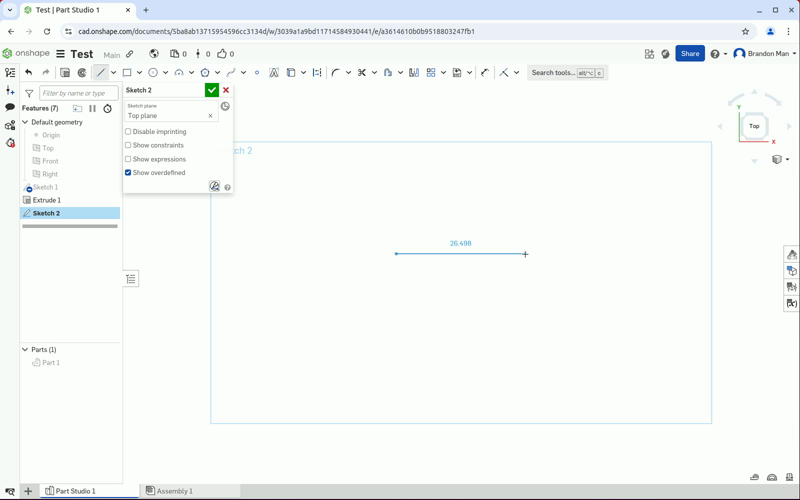
key_up(shift)
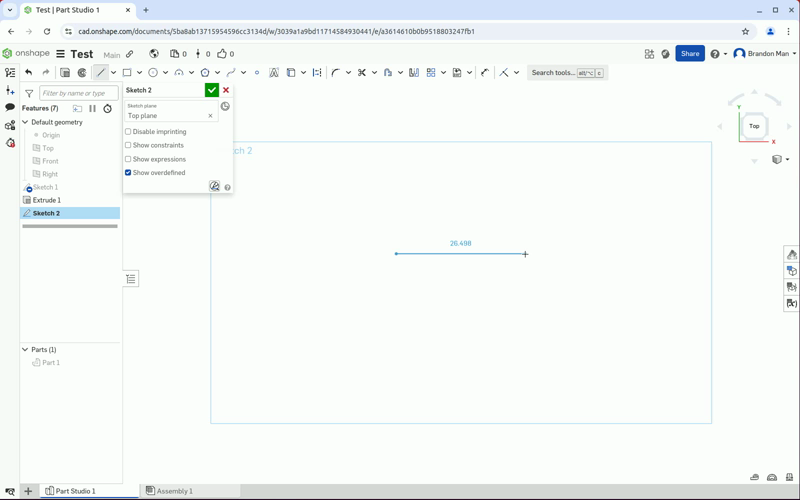
key_down(shift)
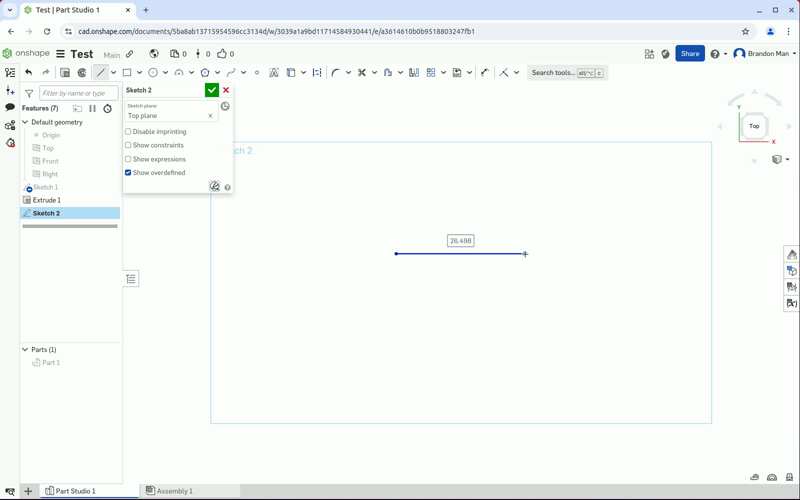
mouse_move(555, 253)
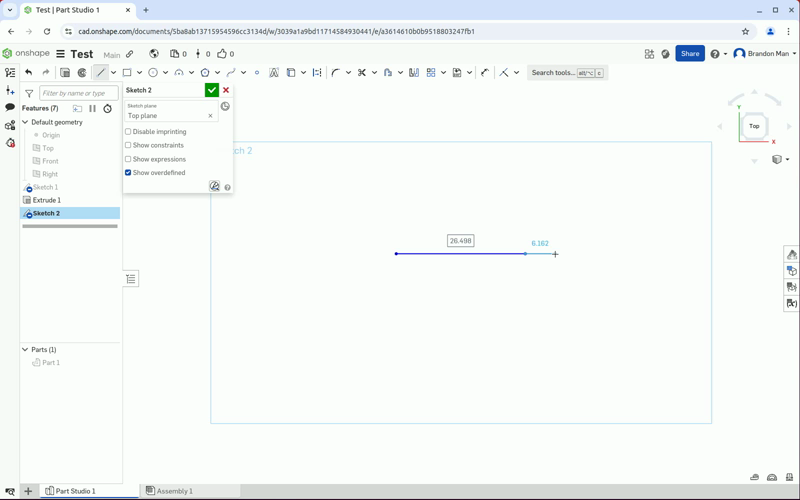
mouse_move(525, 231)
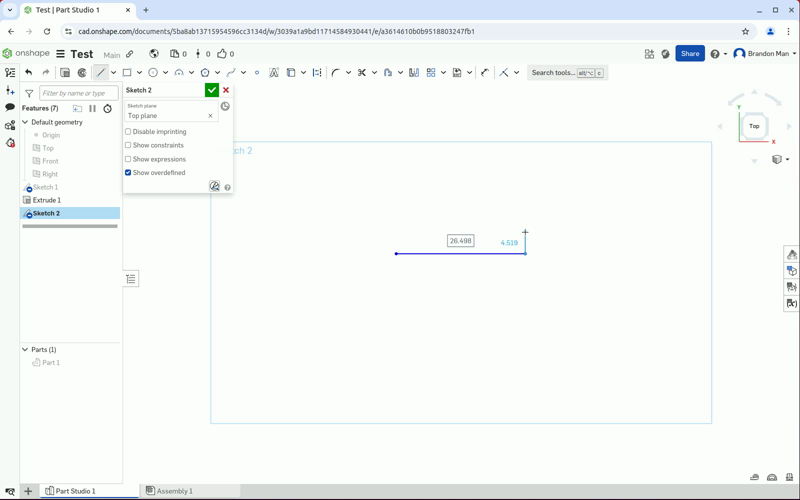
click(525, 231)
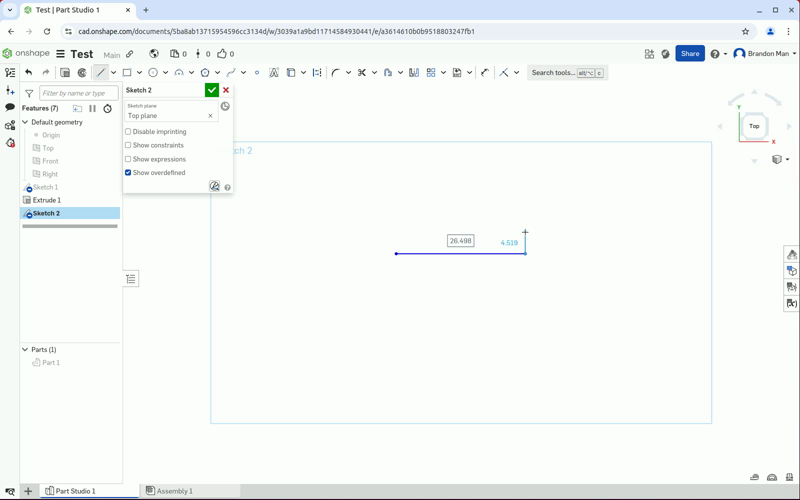
key_up(shift)
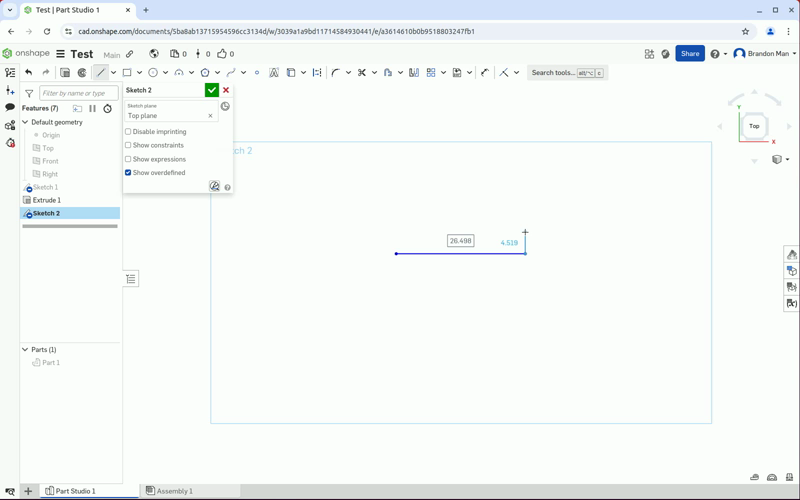
key_down(shift)
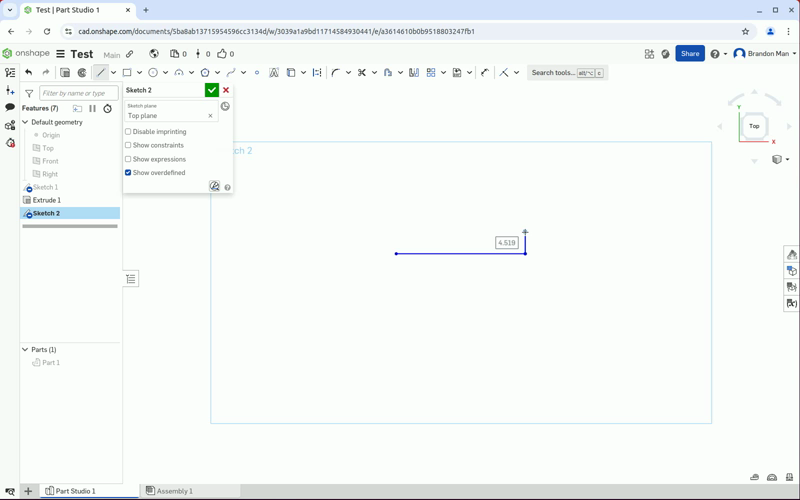
mouse_move(396, 231)
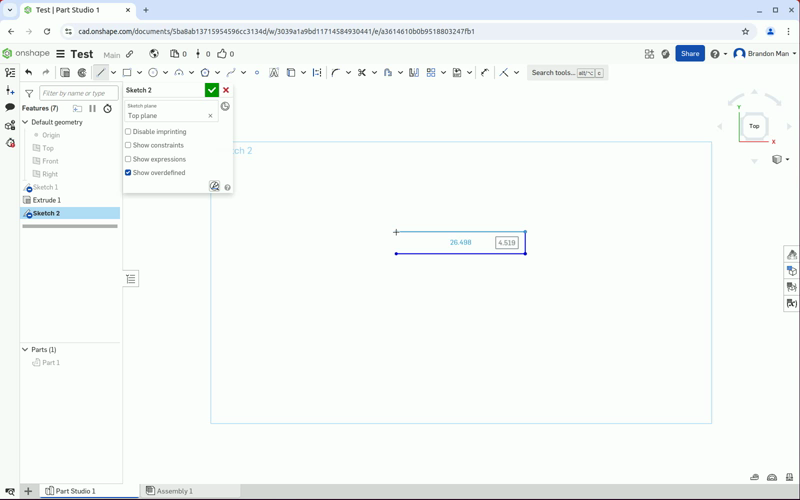
click(396, 231)
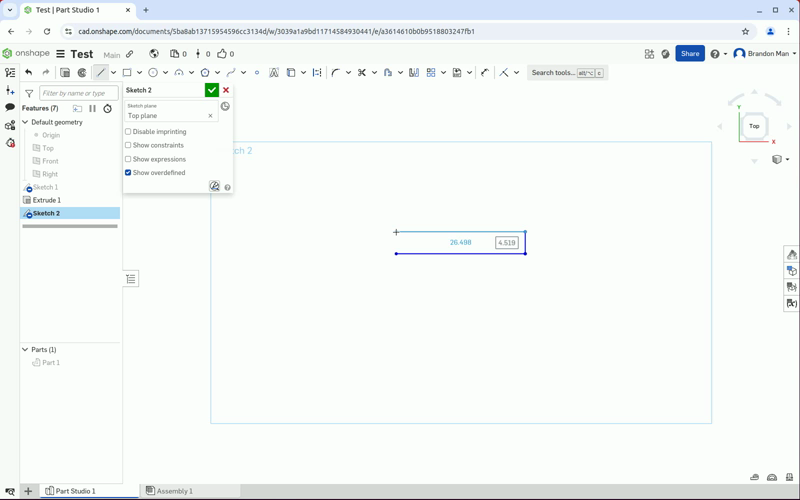
key_up(shift)
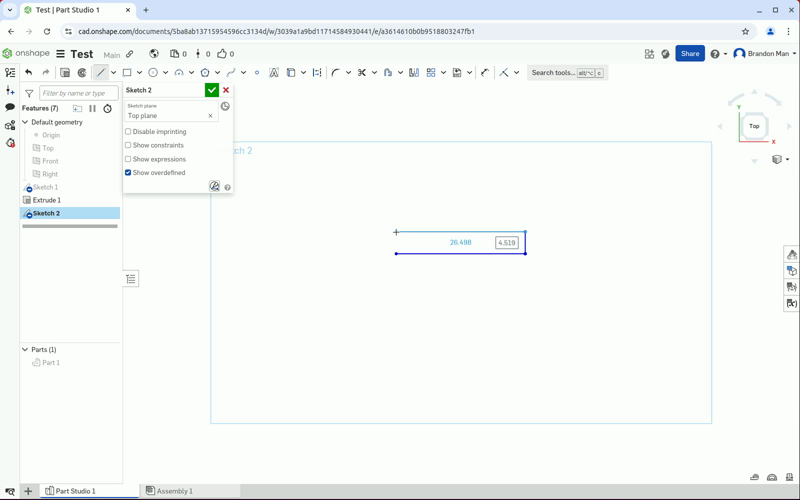
mouse_move(426, 231)
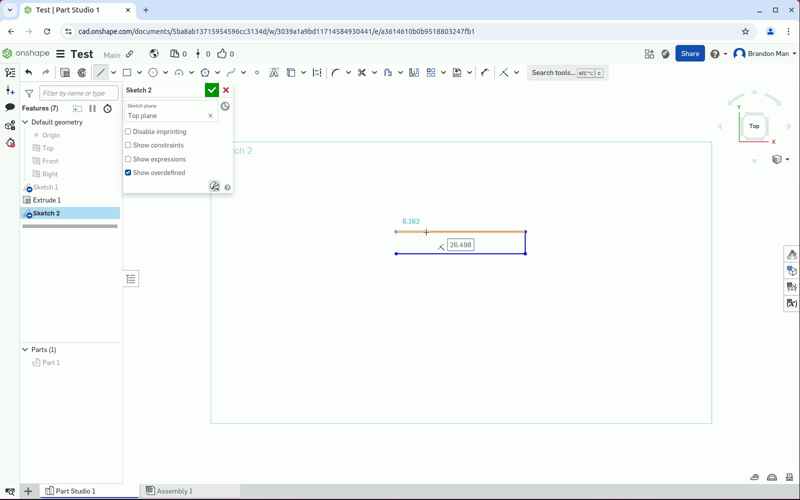
key_down(shift)
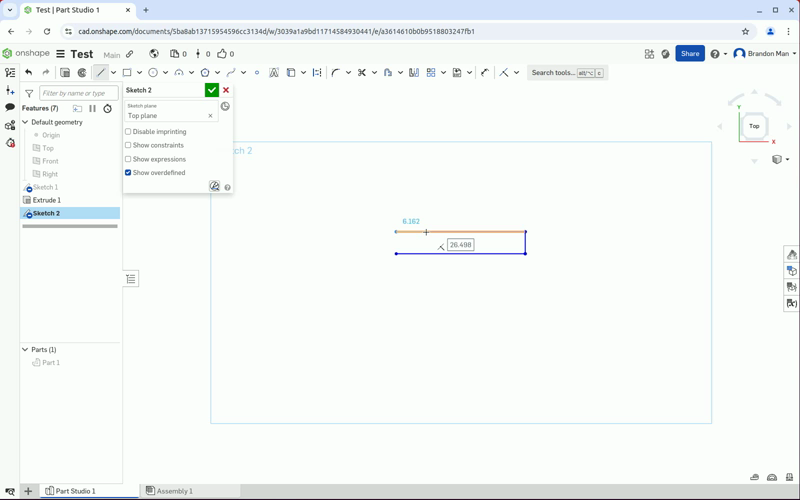
mouse_move(396, 253)
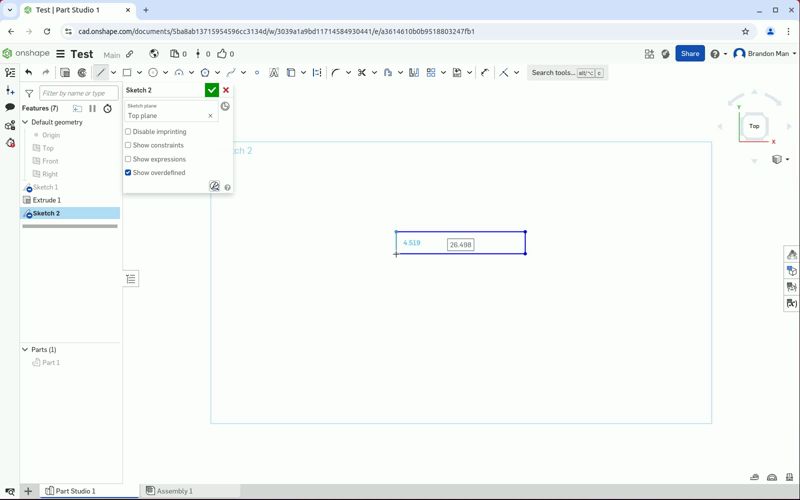
key_up(shift)
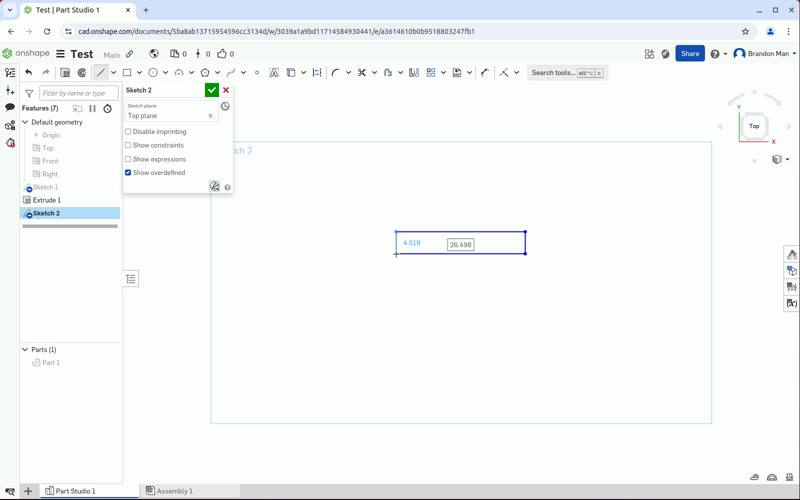
click(396, 253)
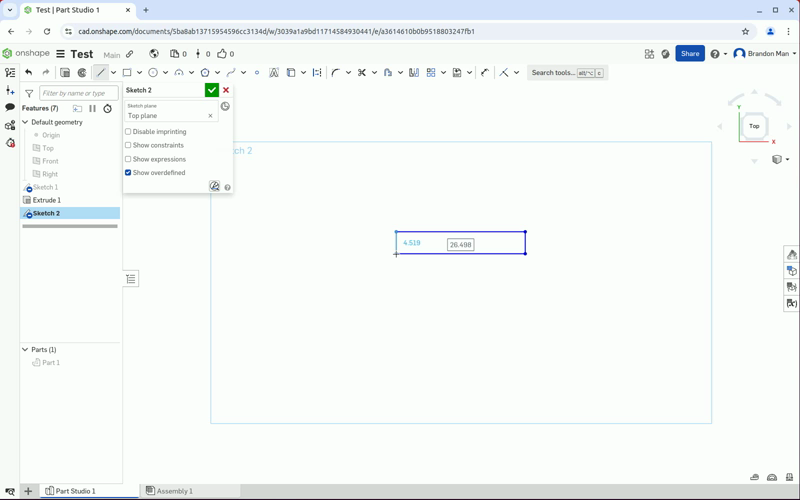
key(esc)
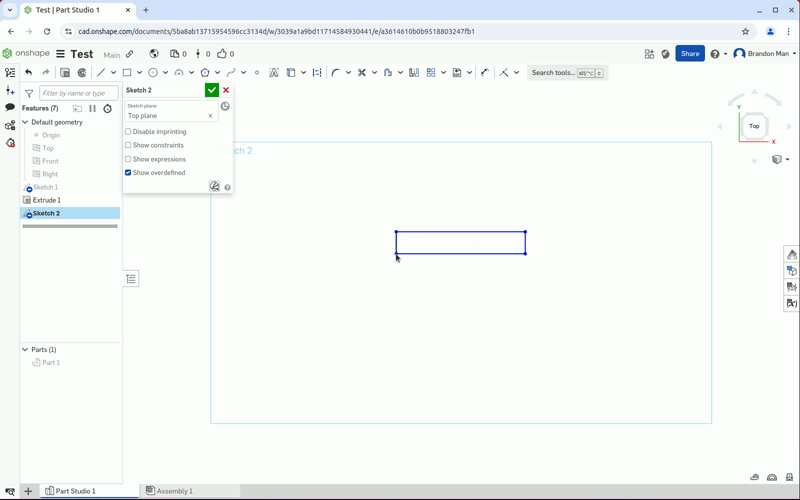
mouse_move(472, 234)
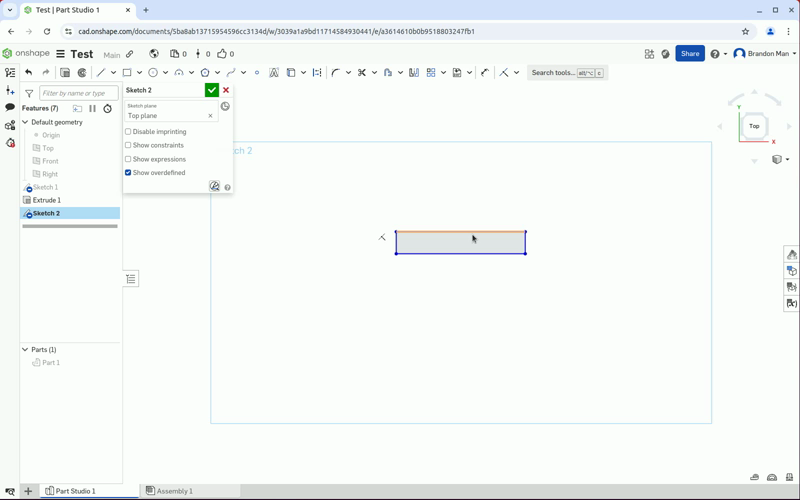
click(472, 234)
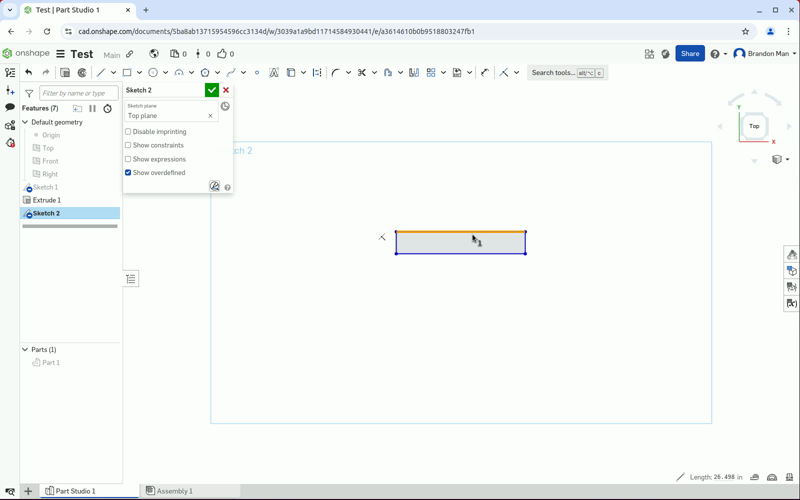
mouse_move(73, 352)
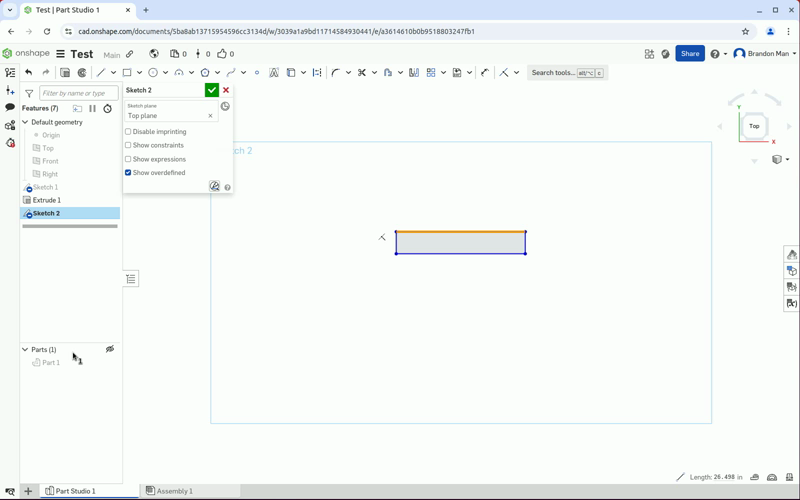
key(shift+y)
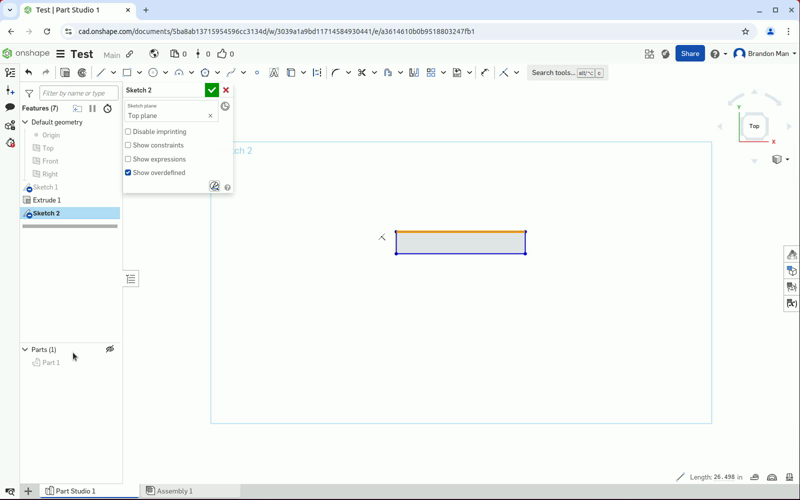
key(shift+e)
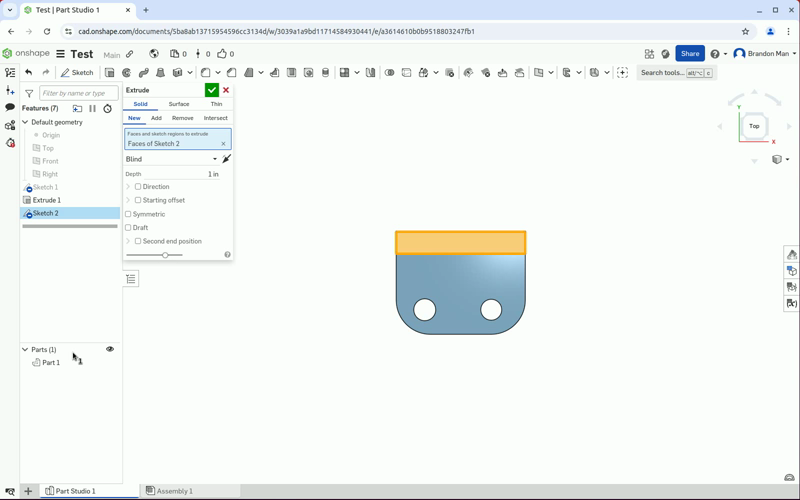
mouse_move(143, 106)
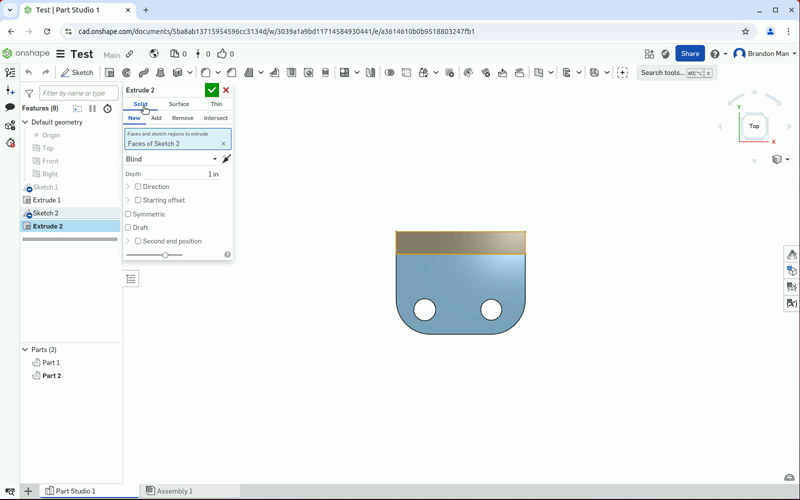
click(143, 106)
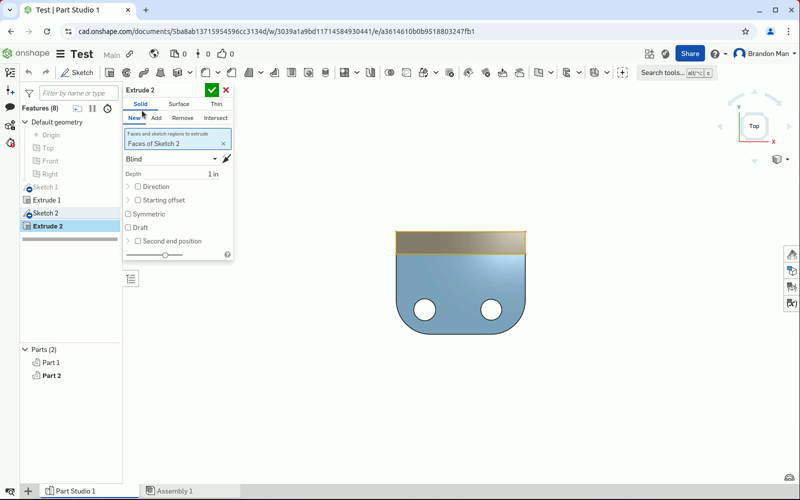
mouse_move(137, 120)
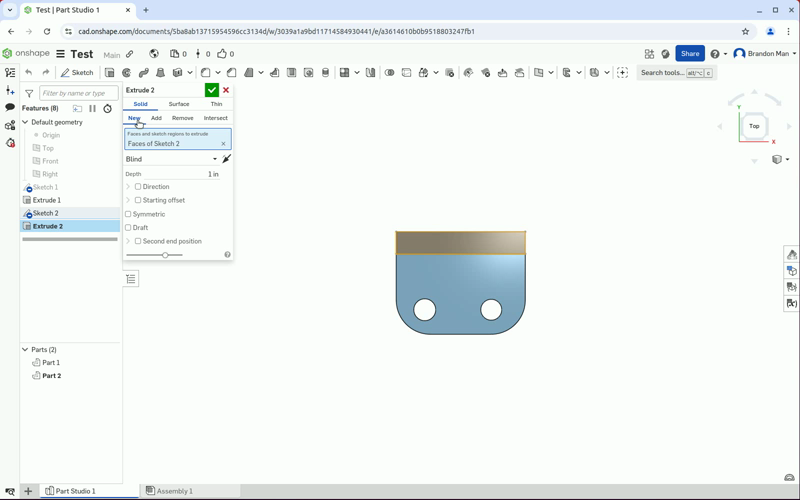
click(137, 120)
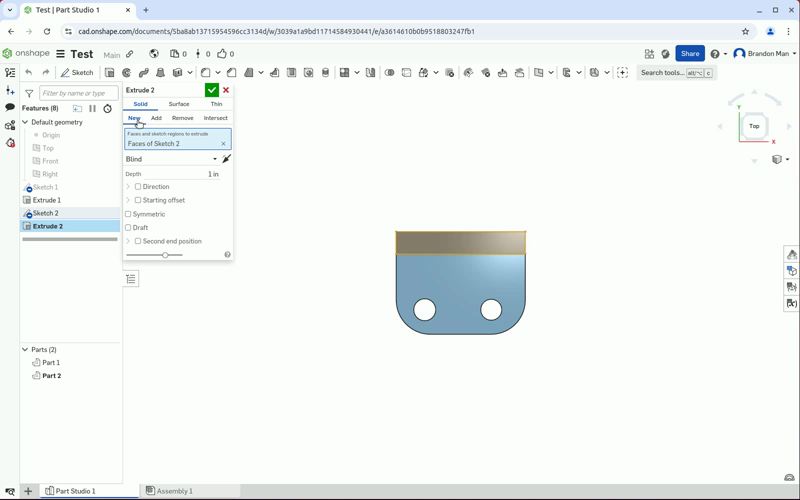
key(tab, 4)
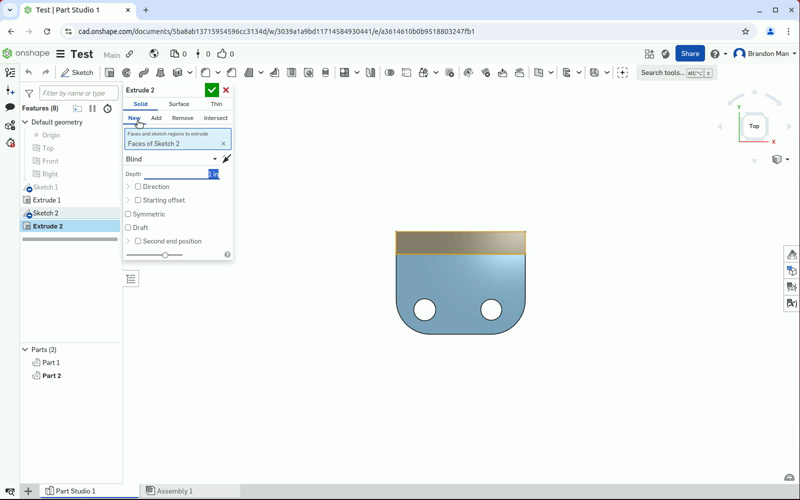
text(23.108)
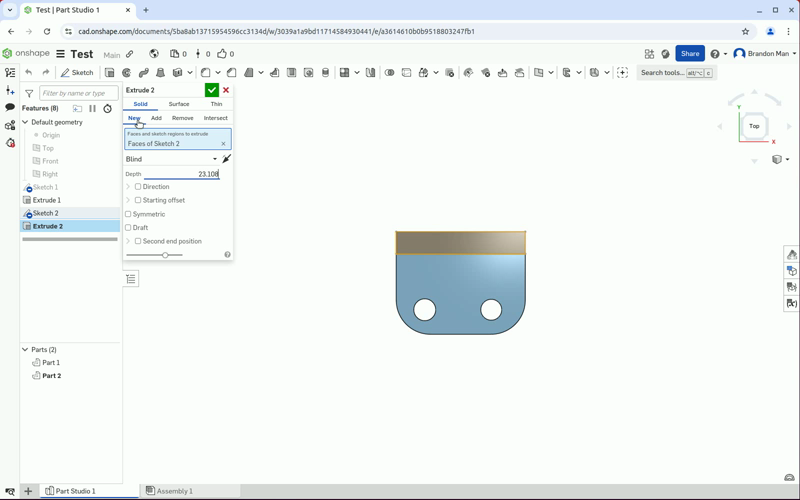
key(enter)
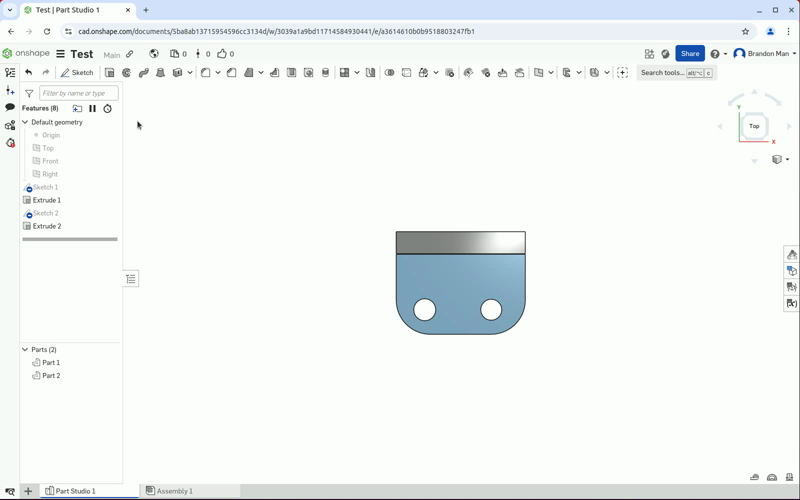
key(shift+h)
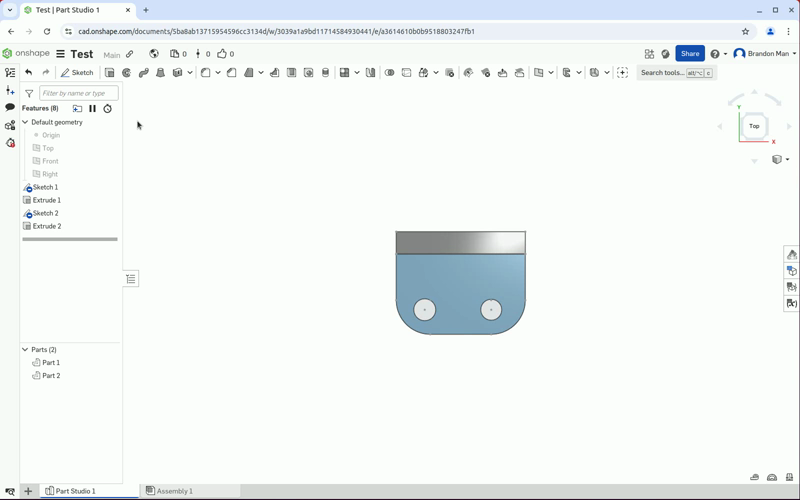
key(shift+h)
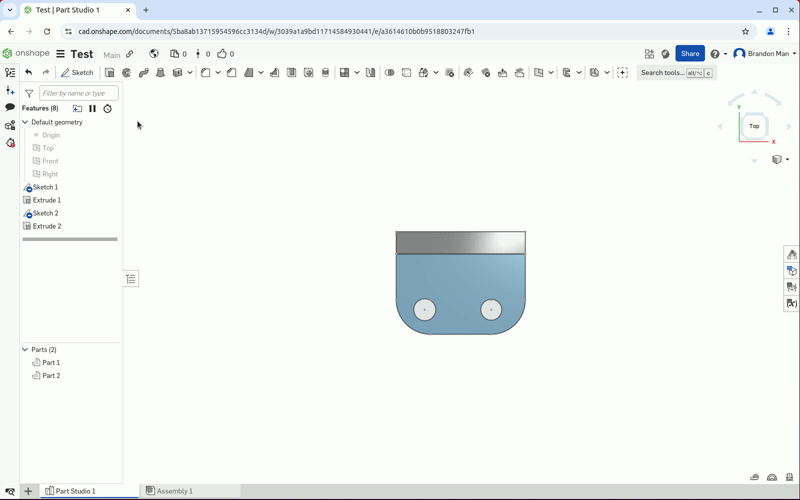
key(shift+7)
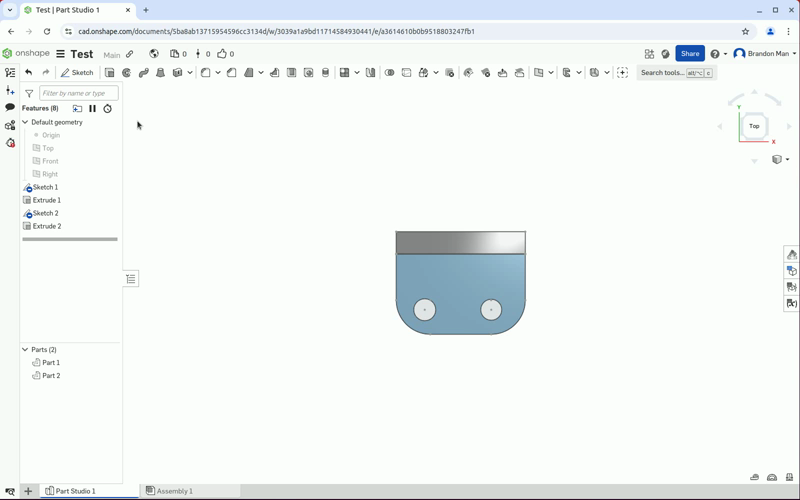
key(up, 3)
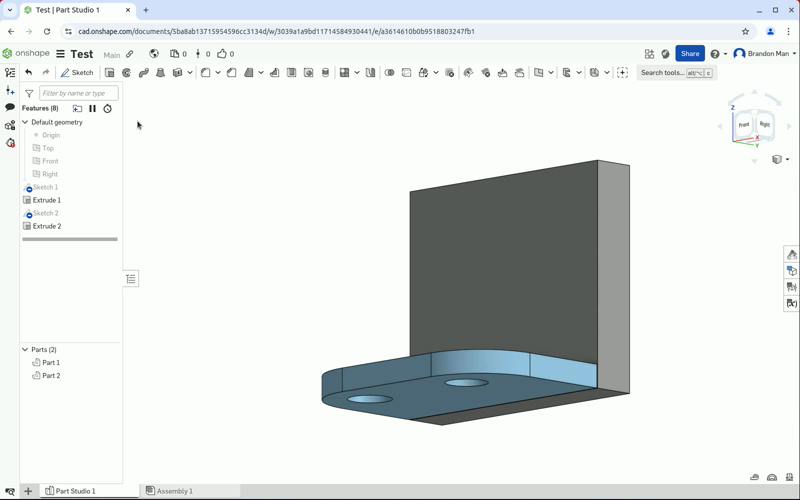
key(left, 3)
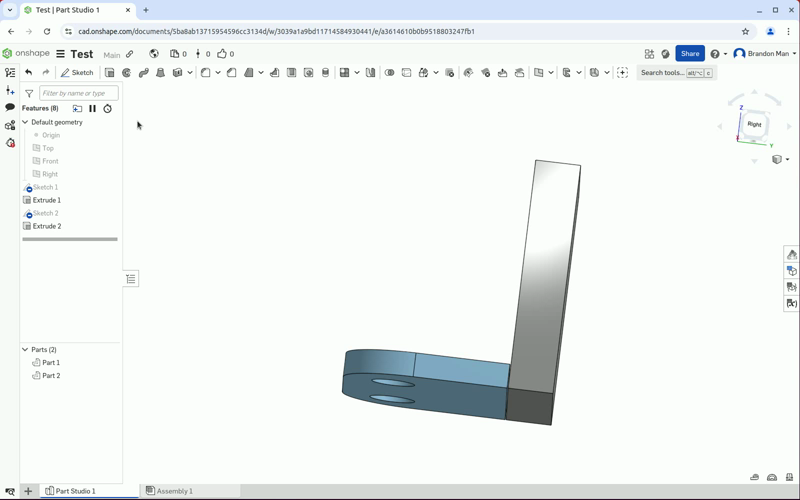
key(right, 3)
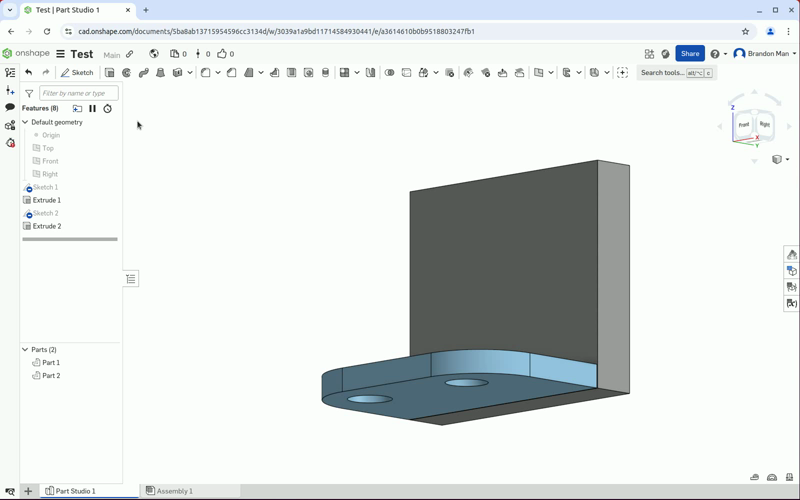
key(down, 3)
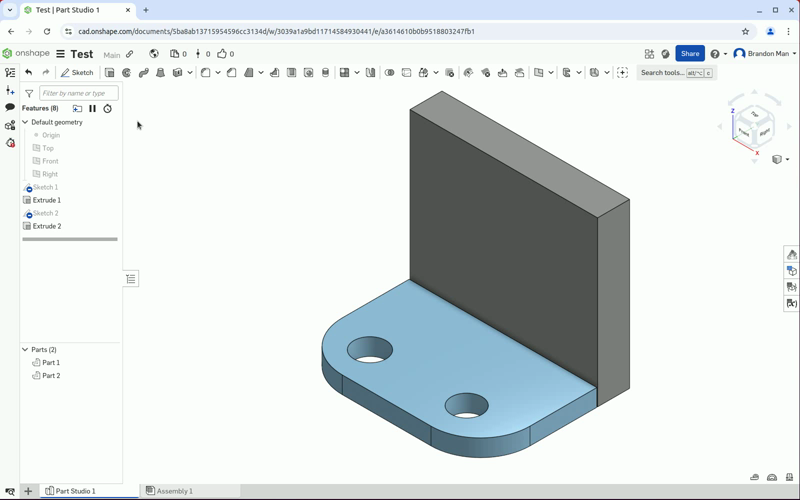
mouse_move(73, 189)
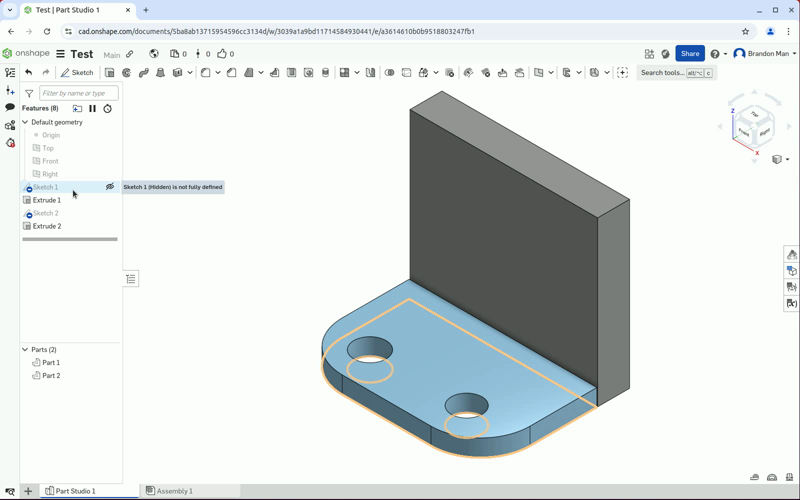
click(73, 189)